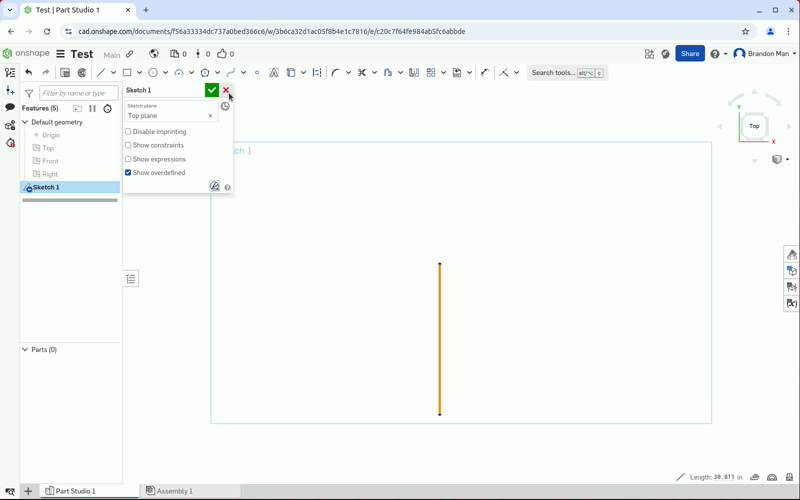
key(shift+h)
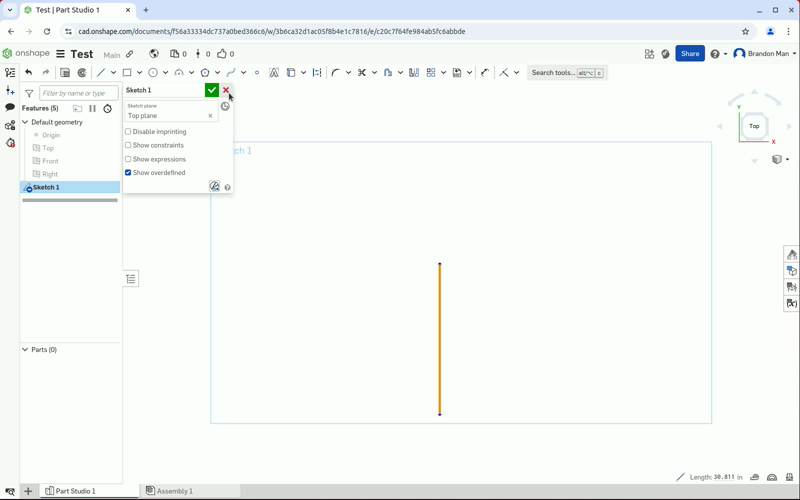
key(shift+s)
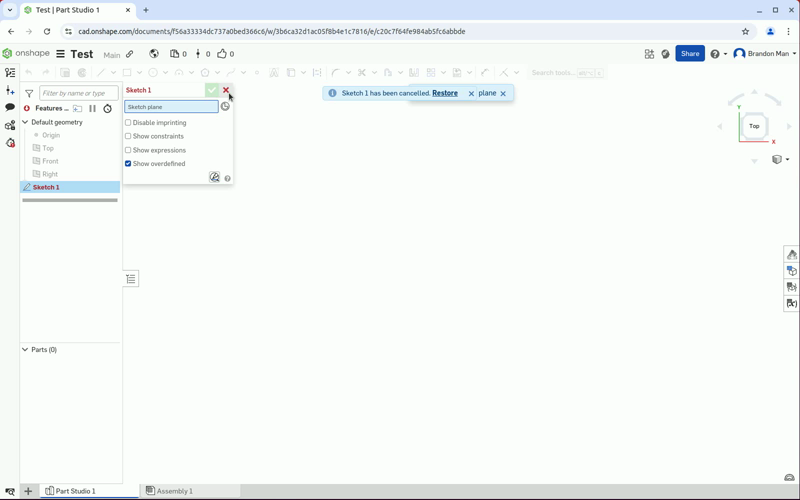
mouse_move(73, 150)
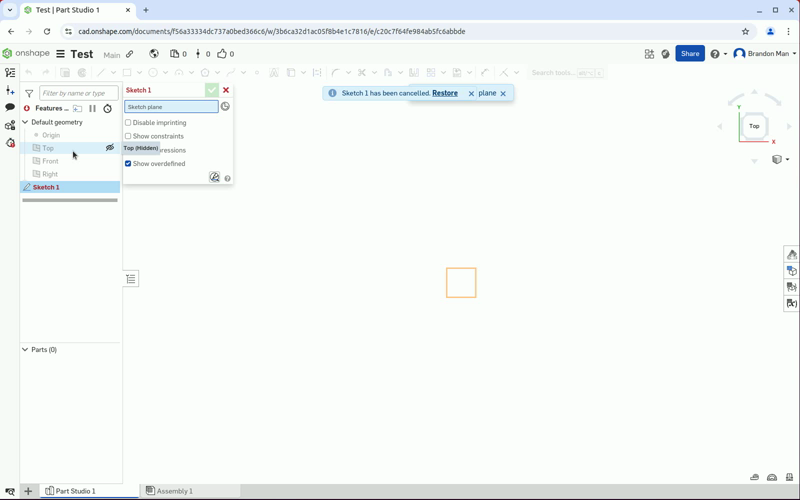
click(73, 150)
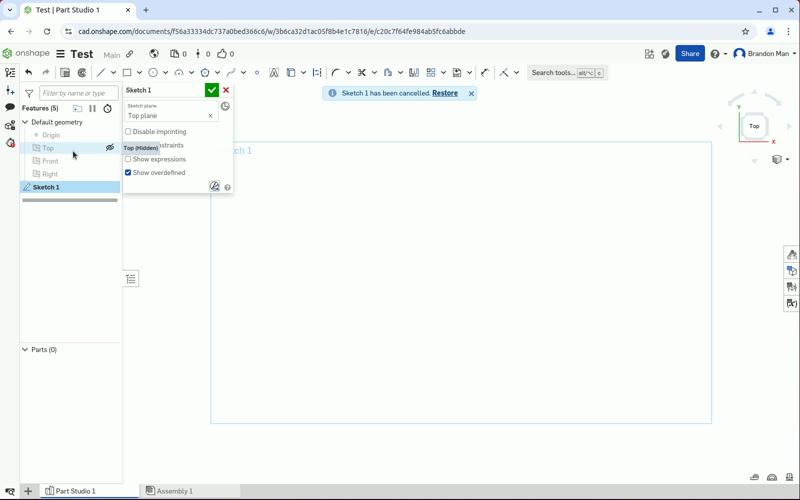
mouse_move(73, 352)
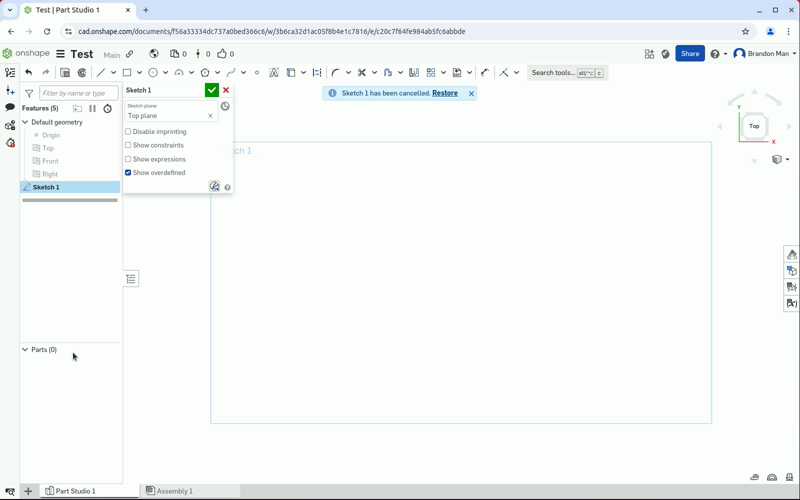
key(y)
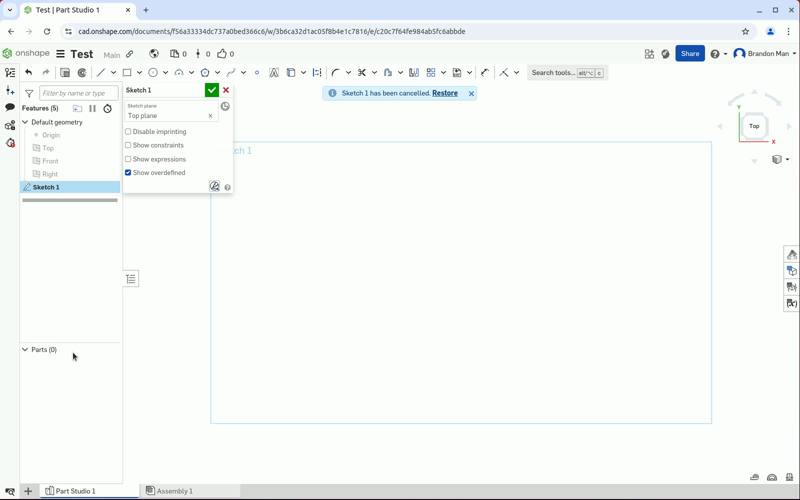
key(c)
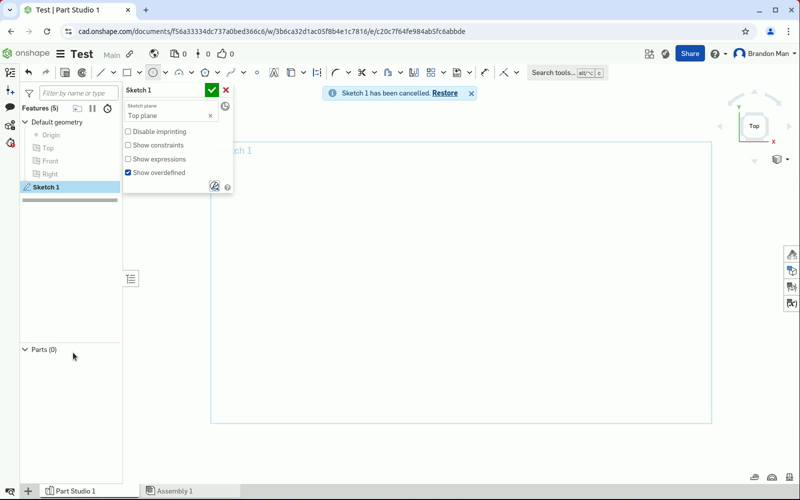
key_down(shift)
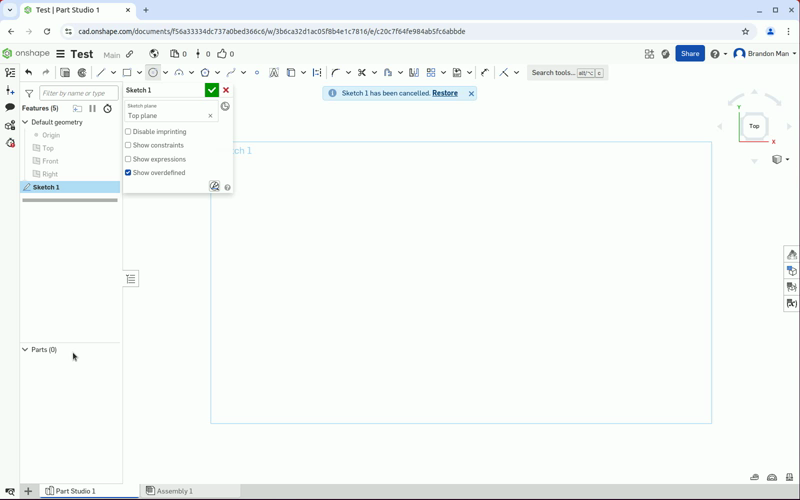
mouse_move(461, 282)
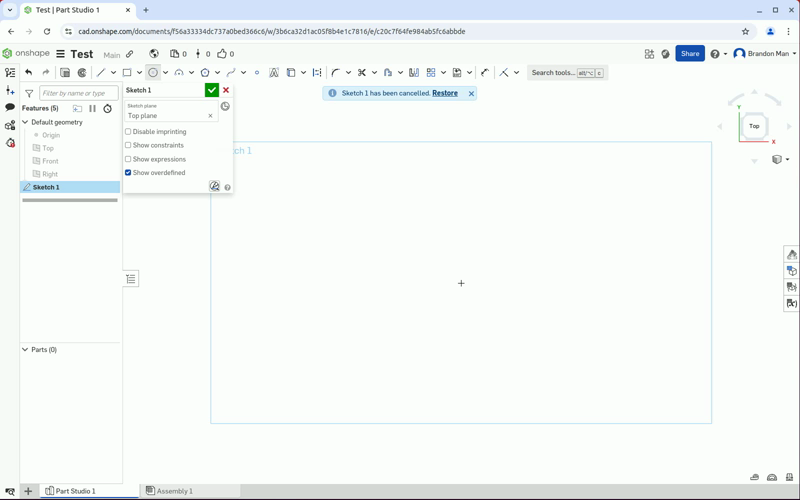
click(461, 282)
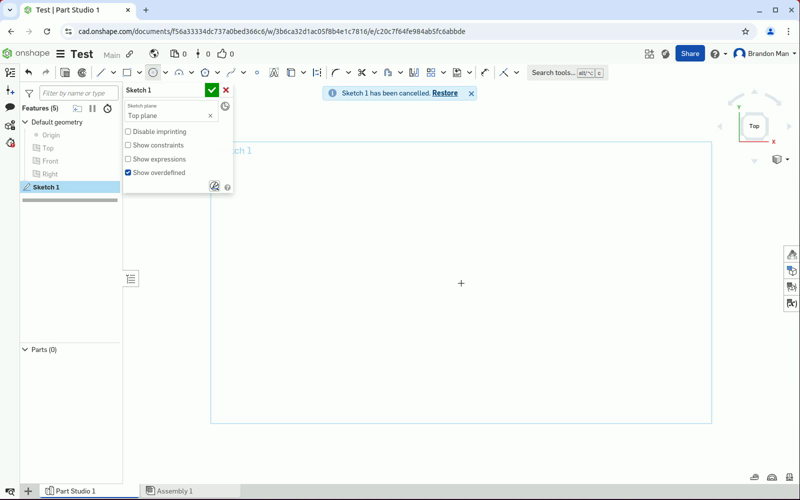
key_up(shift)
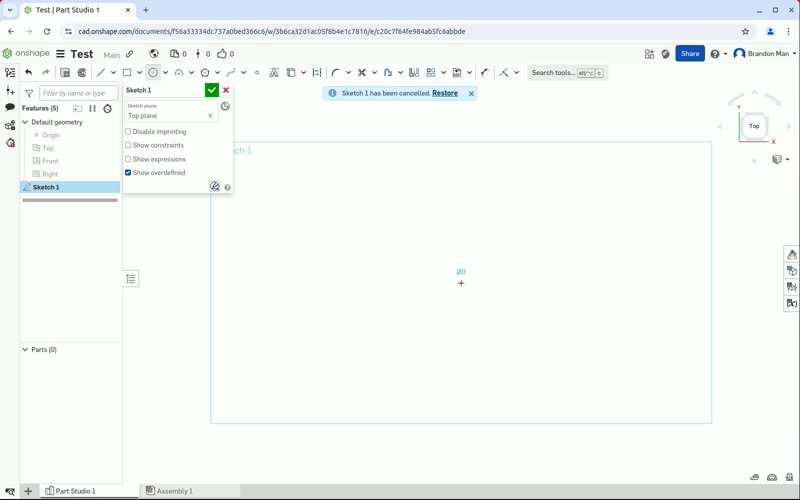
mouse_move(574, 282)
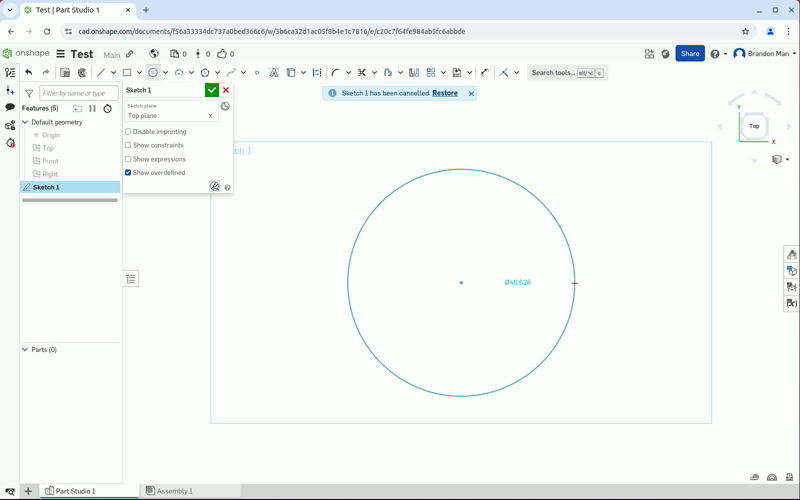
click(574, 282)
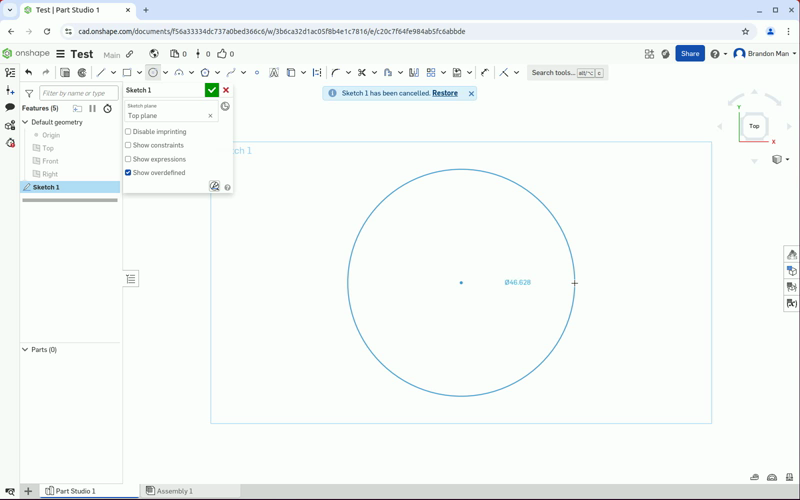
key(esc)
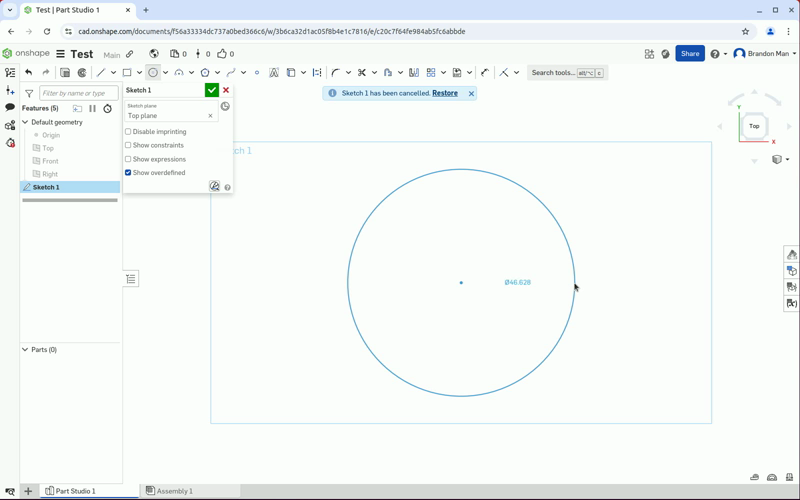
mouse_move(451, 259)
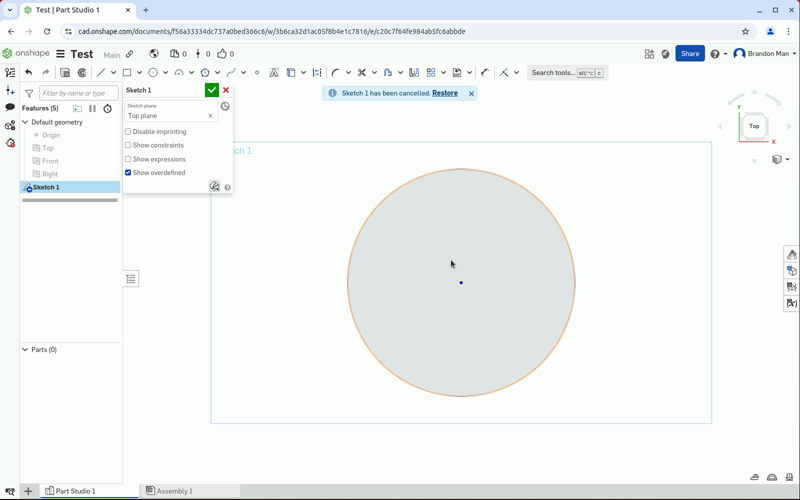
click(451, 259)
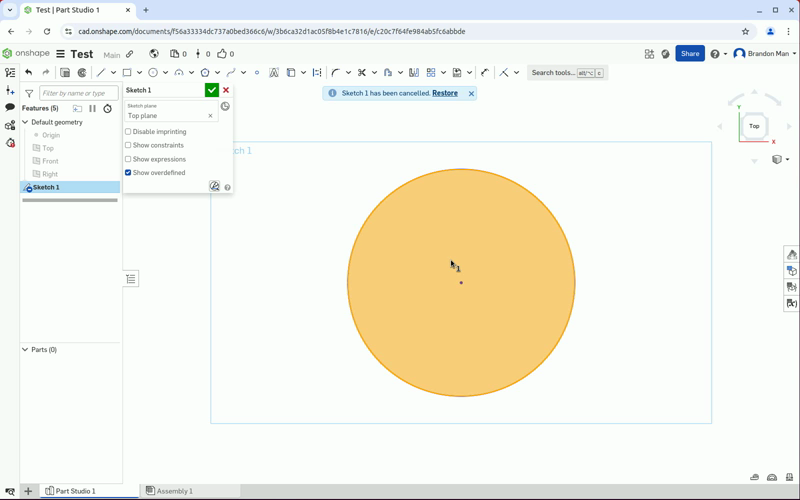
mouse_move(73, 352)
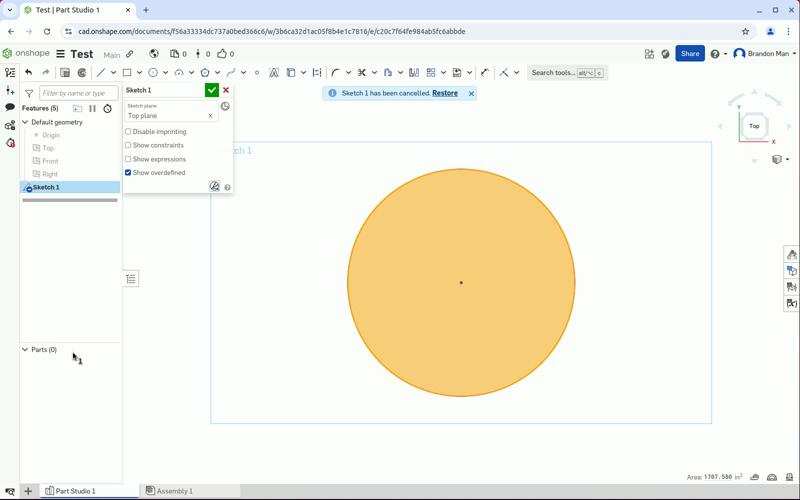
key(shift+y)
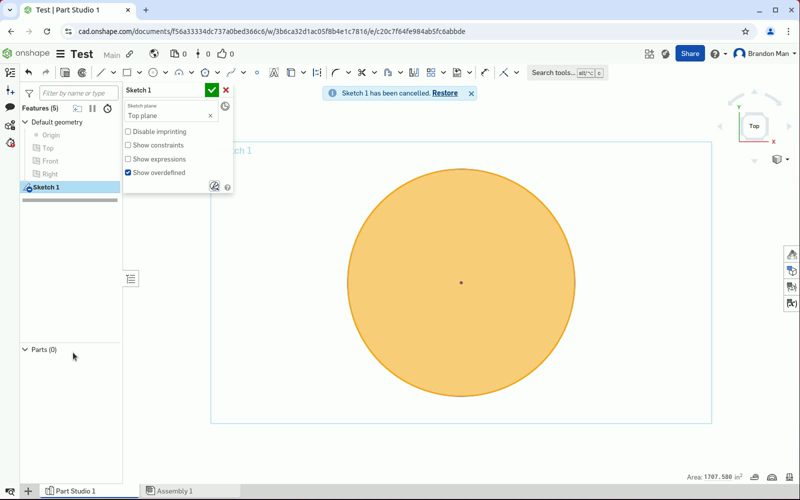
key(shift+e)
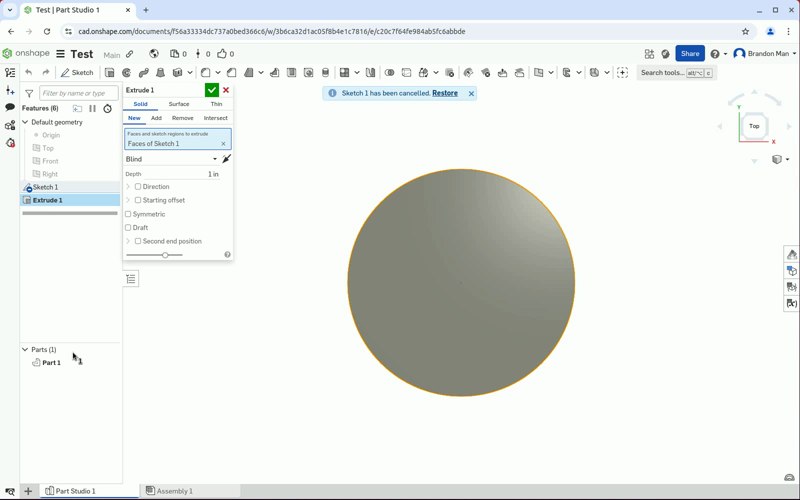
mouse_move(143, 106)
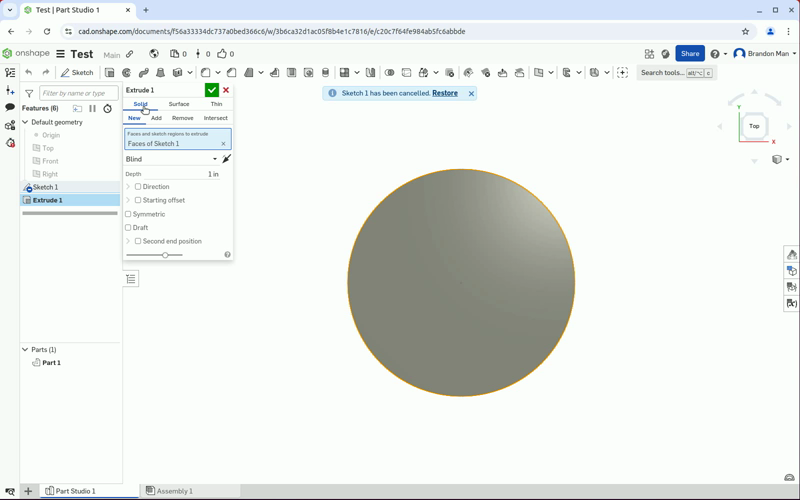
click(143, 106)
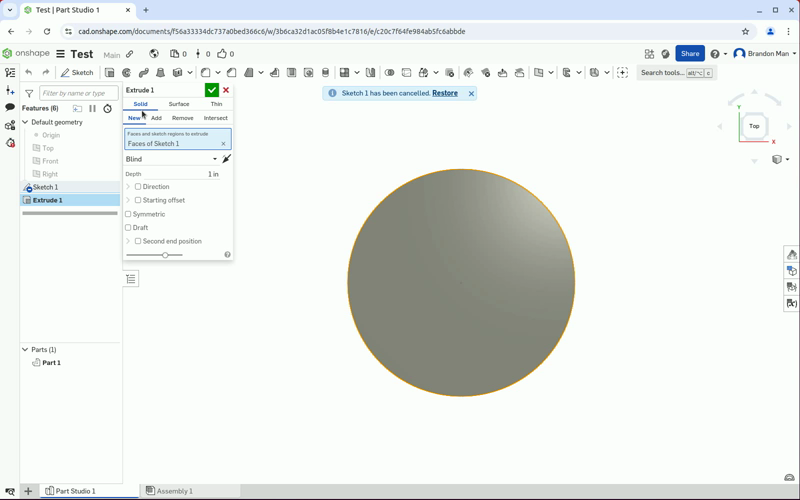
mouse_move(137, 120)
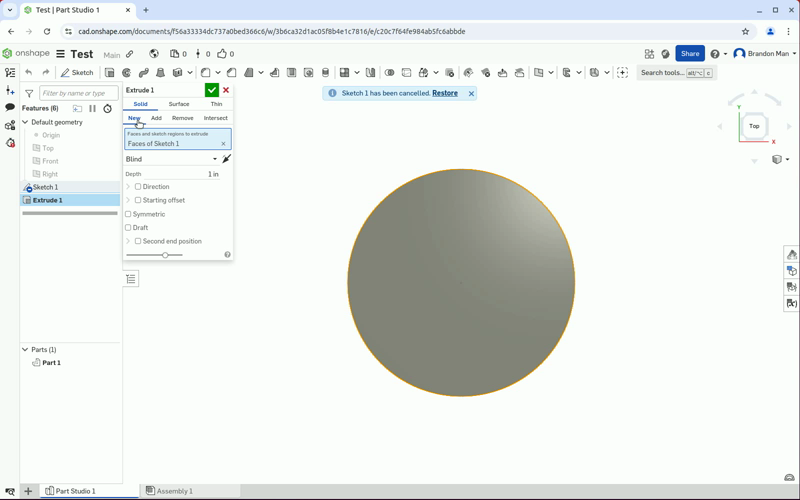
click(137, 120)
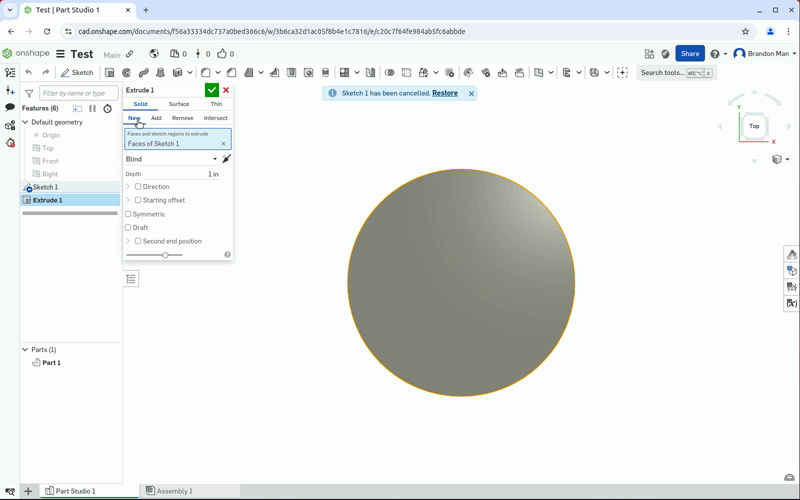
key(tab, 4)
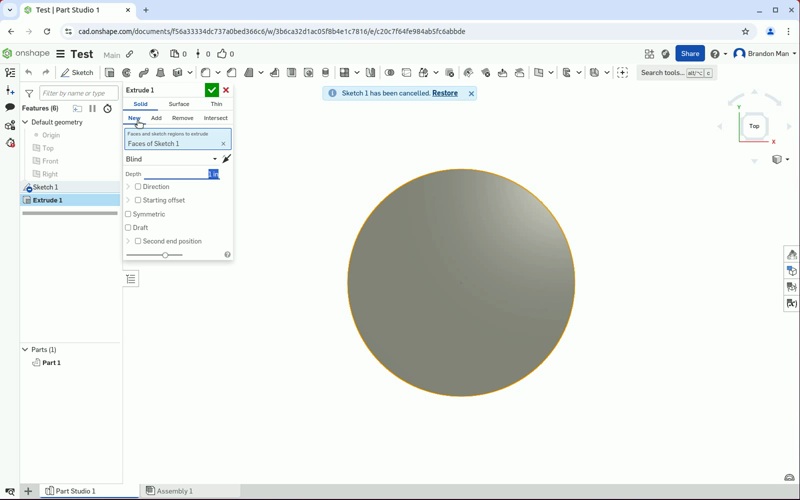
text(1.926)
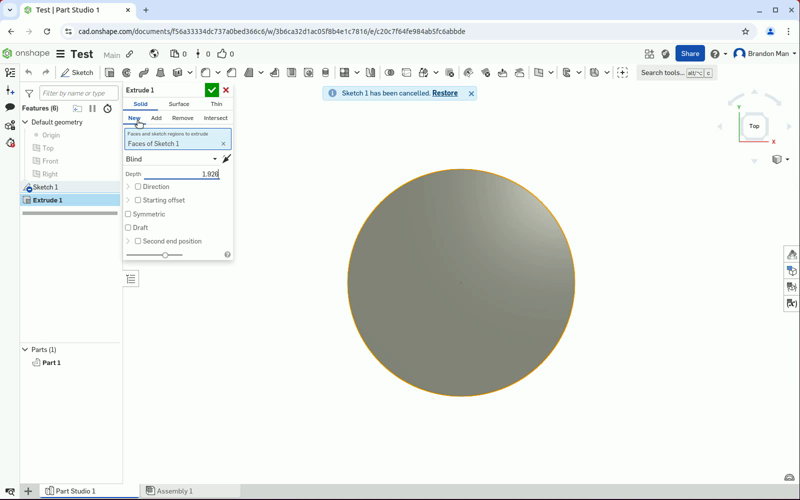
key(enter)
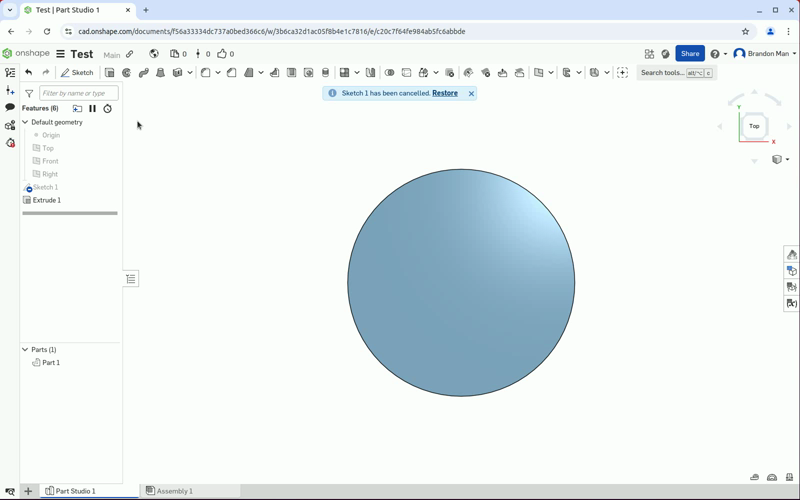
key(shift+h)
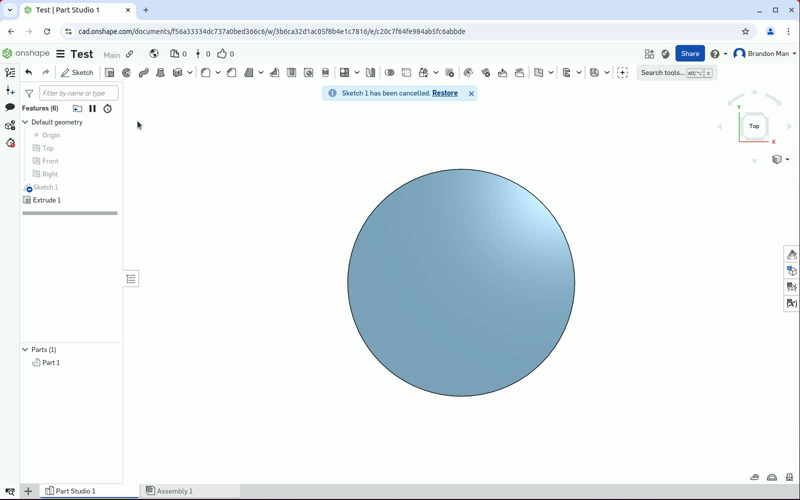
key(shift+h)
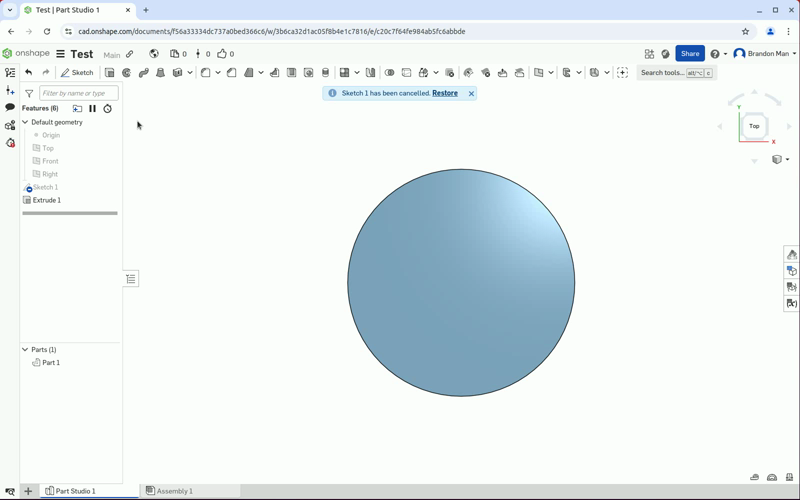
mouse_move(73, 189)
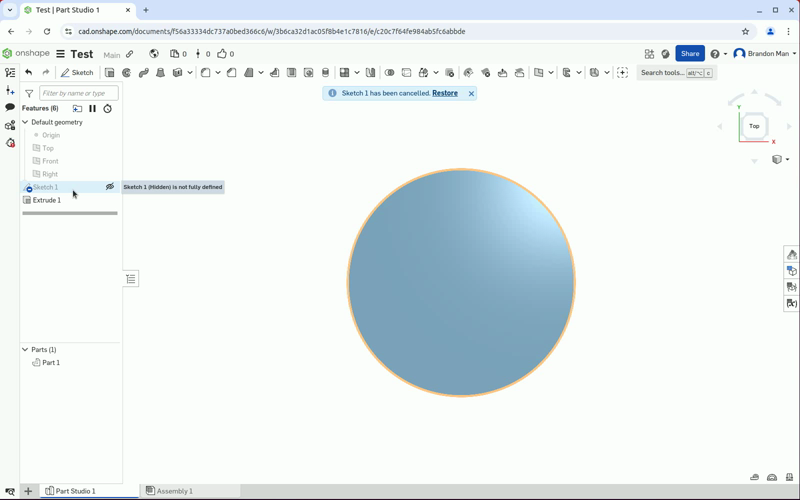
click(73, 189)
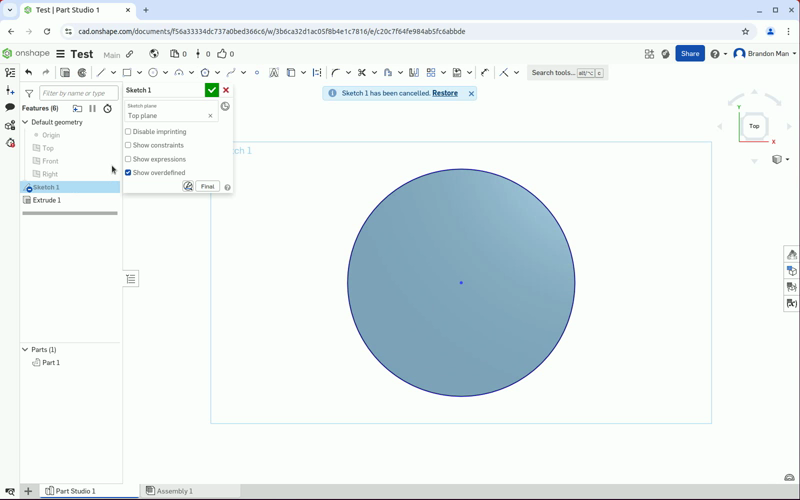
mouse_move(229, 92)
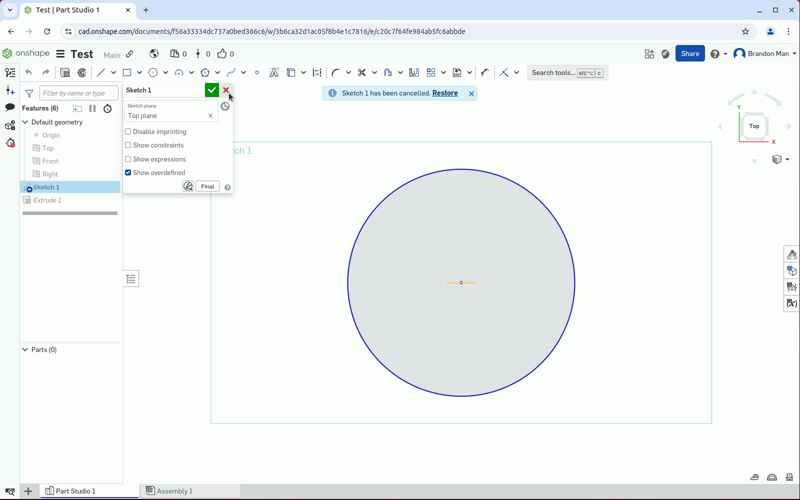
click(229, 92)
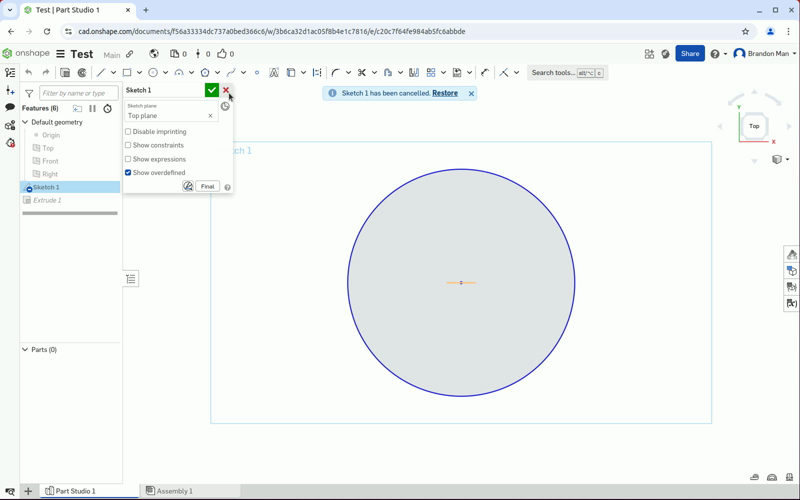
key(shift+s)
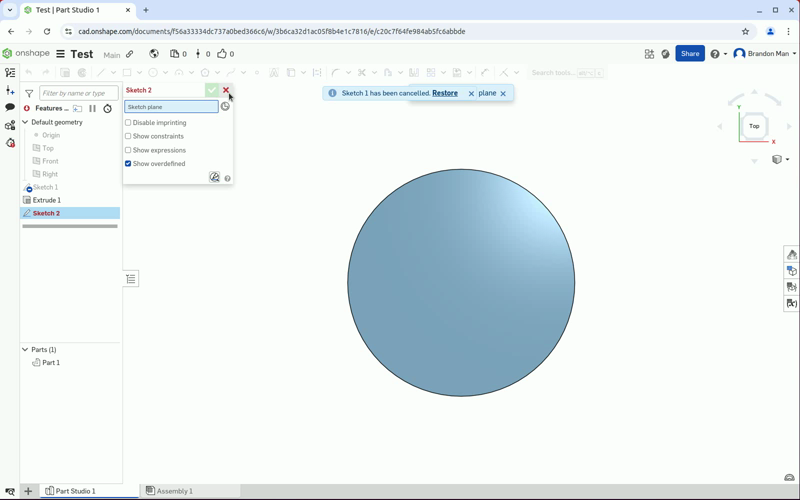
mouse_move(73, 150)
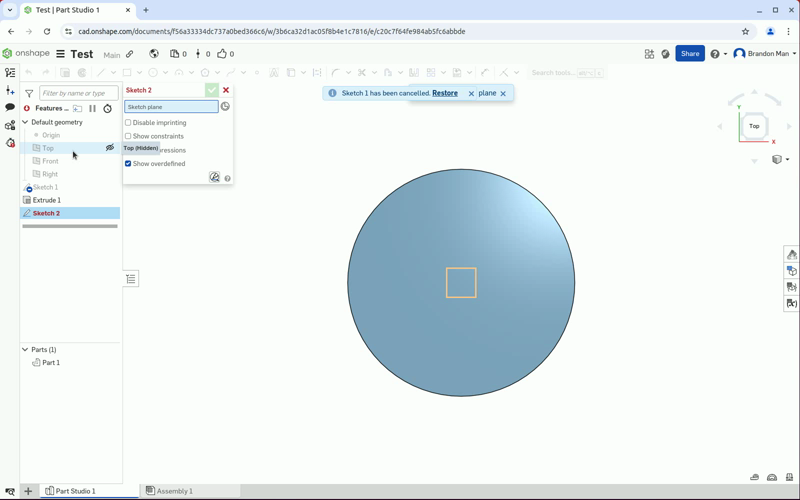
click(73, 150)
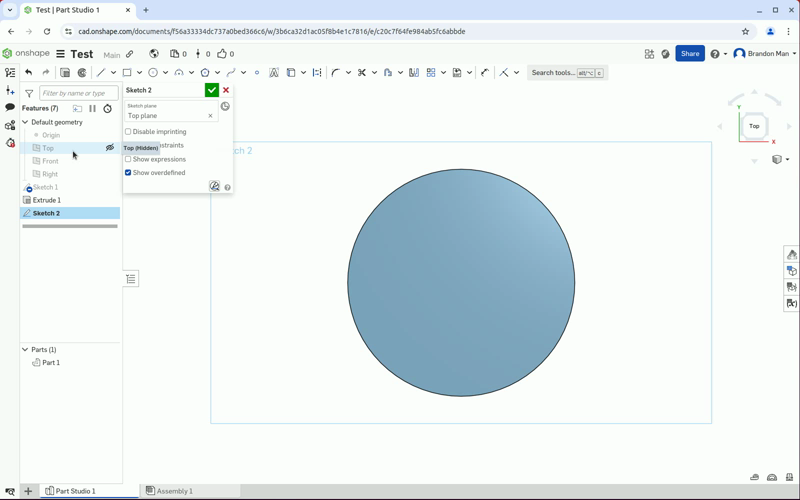
mouse_move(73, 352)
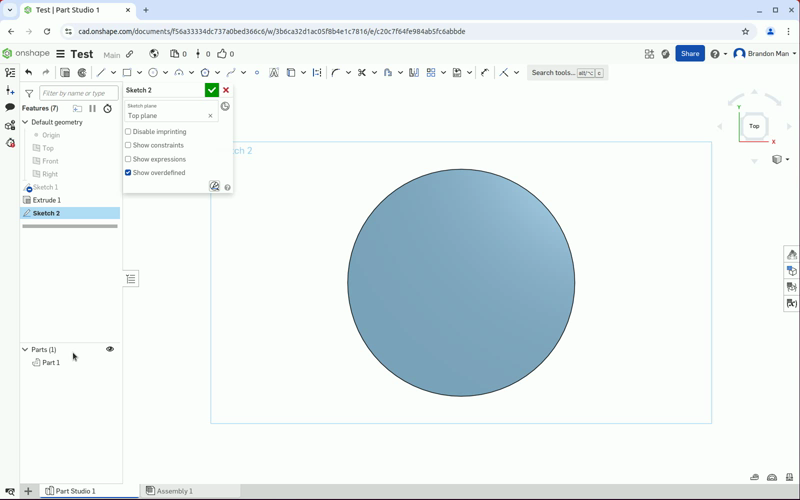
key(y)
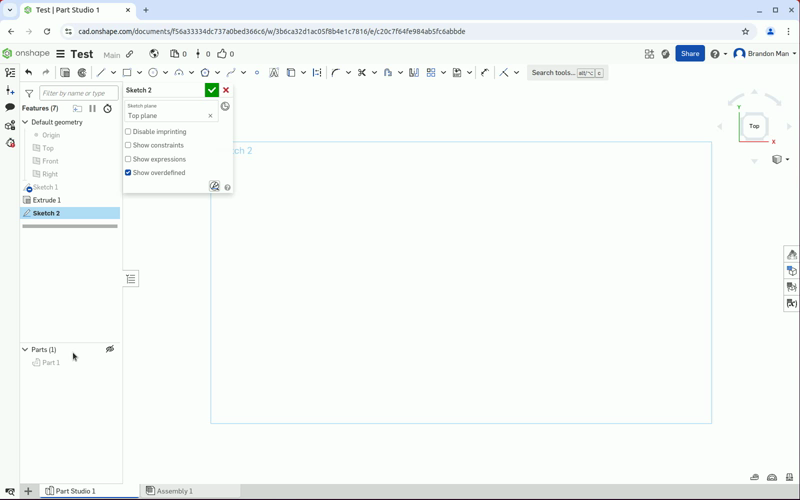
key(c)
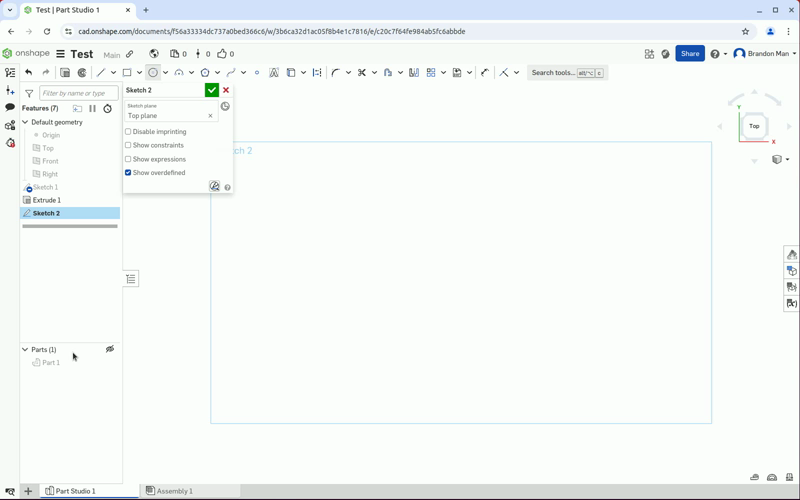
key_down(shift)
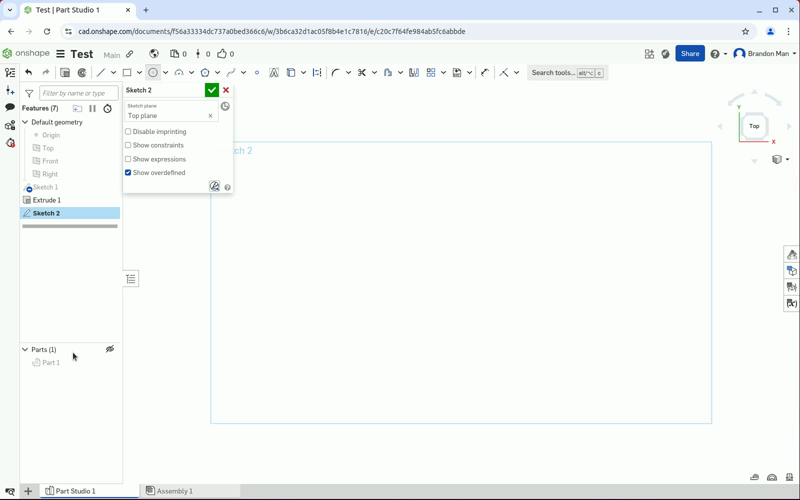
mouse_move(460, 282)
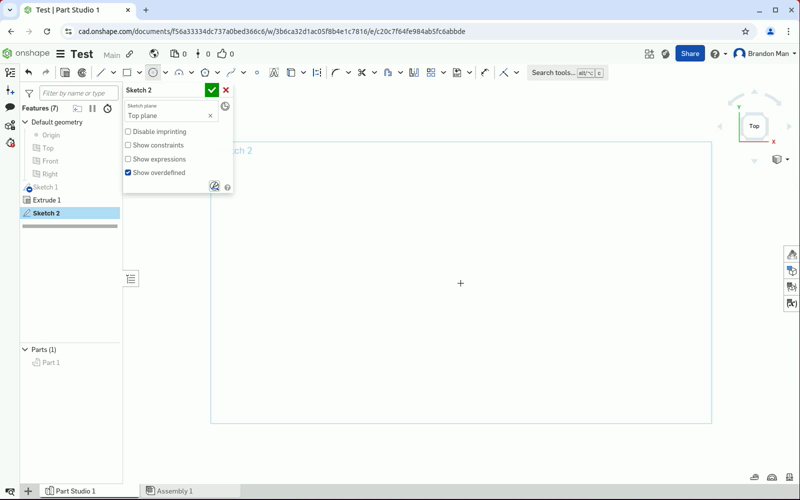
click(460, 282)
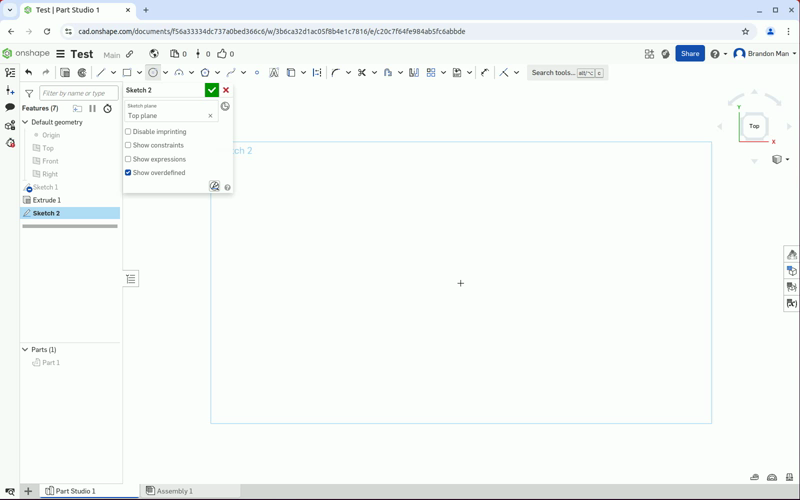
key_up(shift)
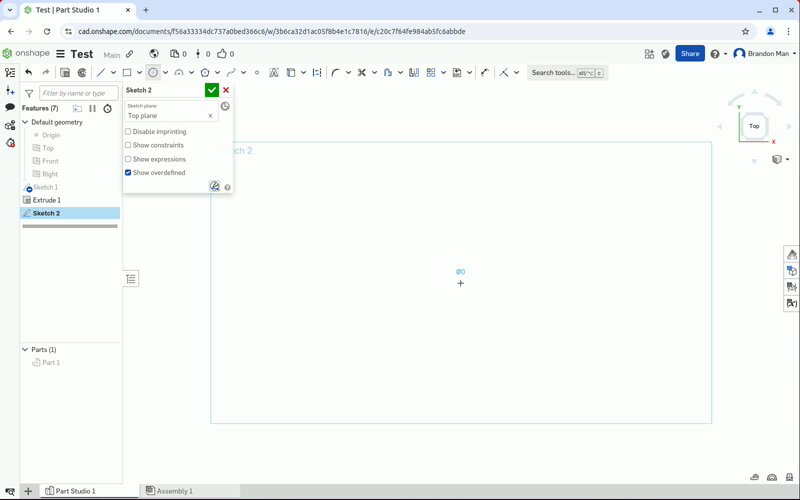
mouse_move(482, 282)
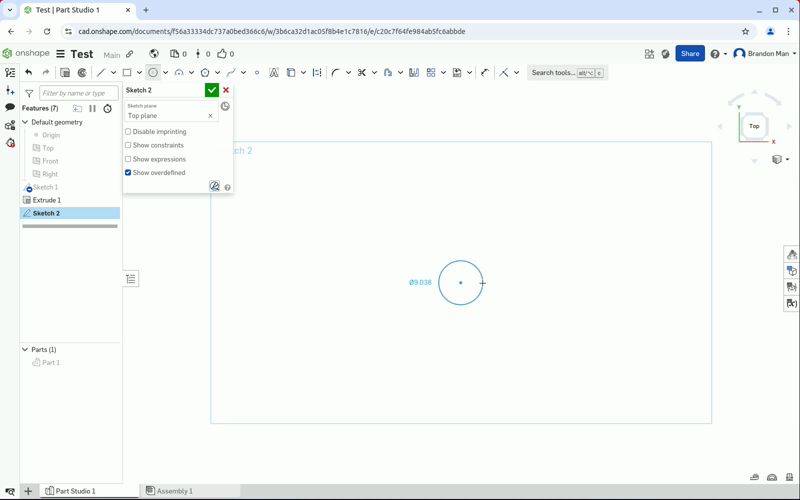
click(482, 282)
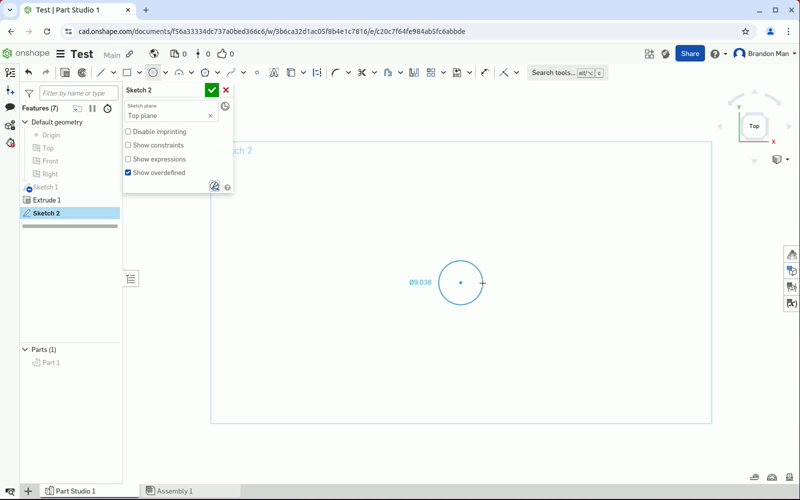
key(esc)
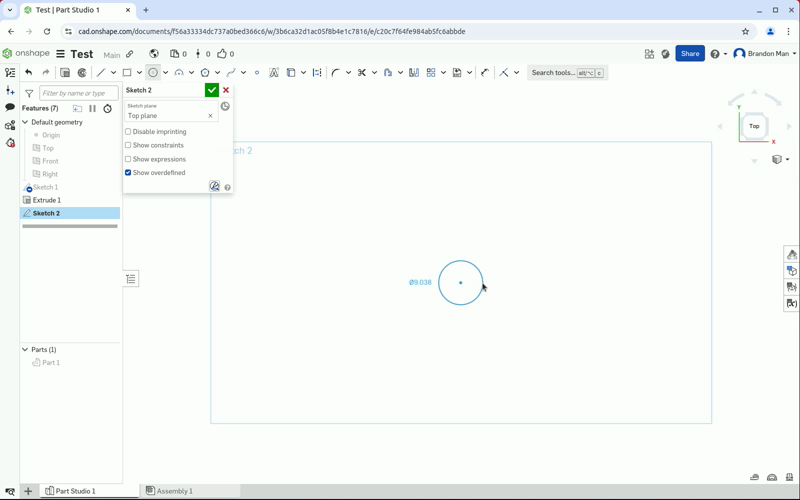
key(c)
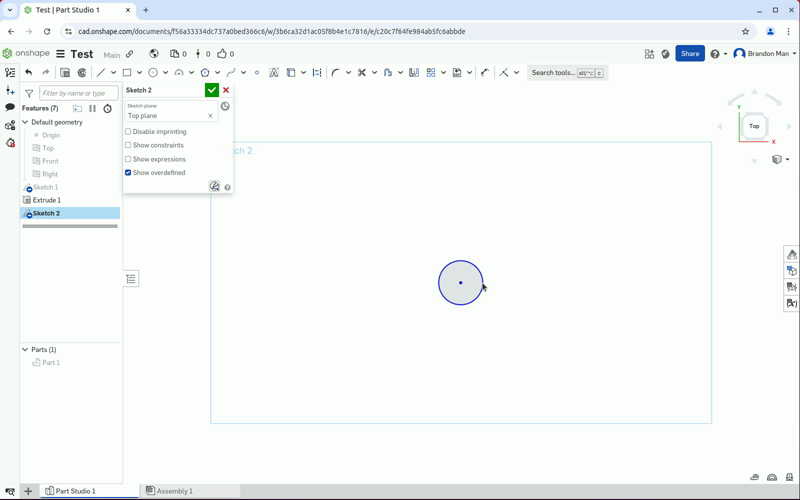
key_down(shift)
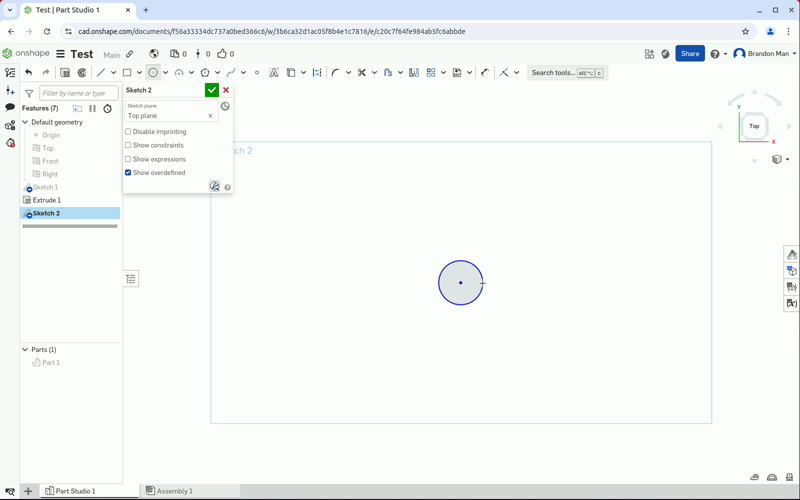
mouse_move(460, 282)
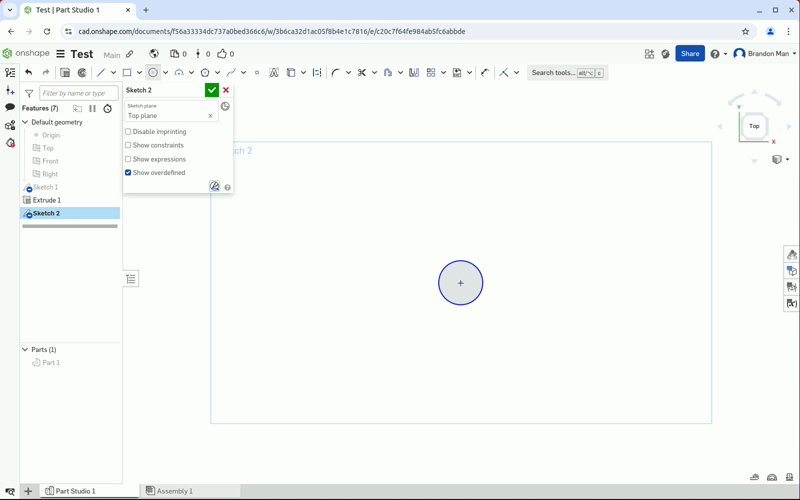
click(460, 282)
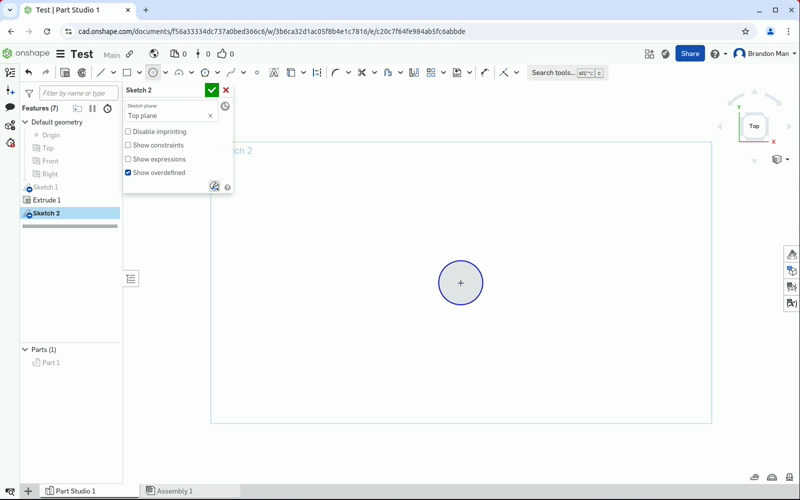
key_up(shift)
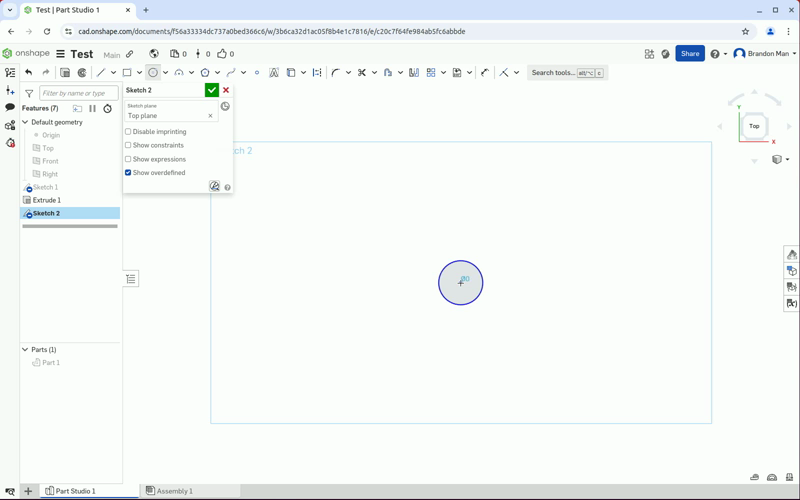
mouse_move(479, 282)
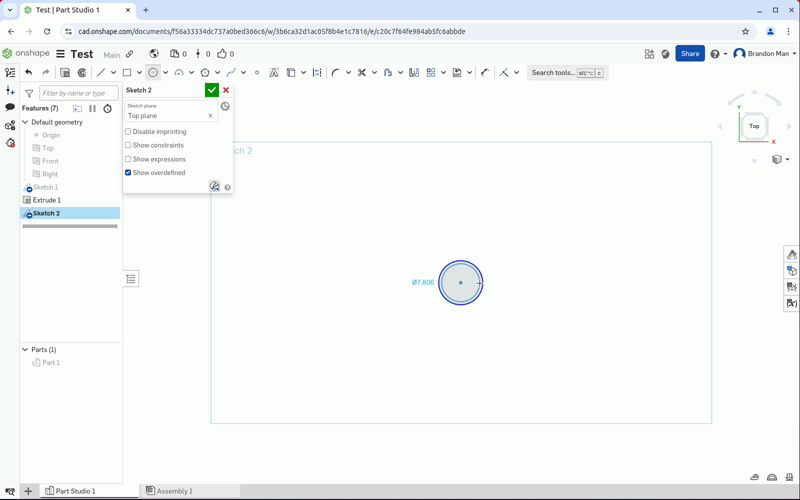
scroll(6)
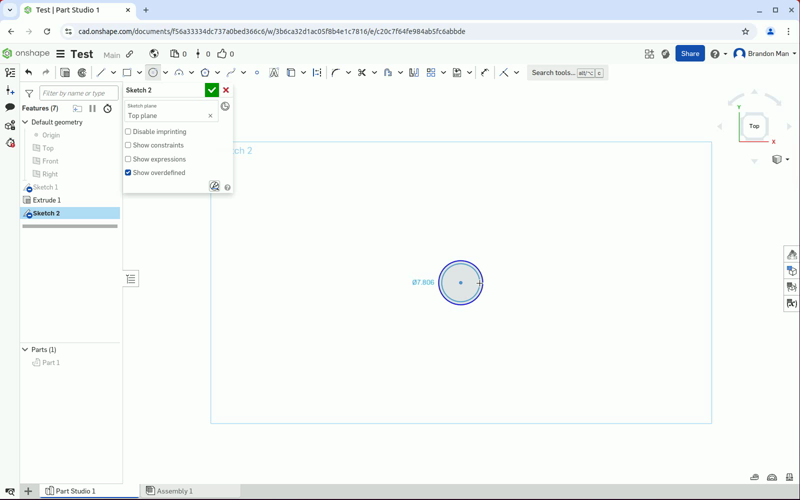
scroll(6)
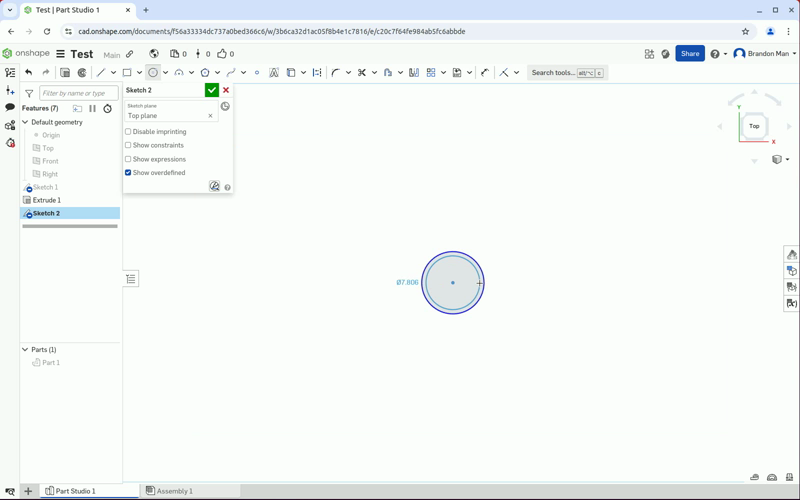
scroll(6)
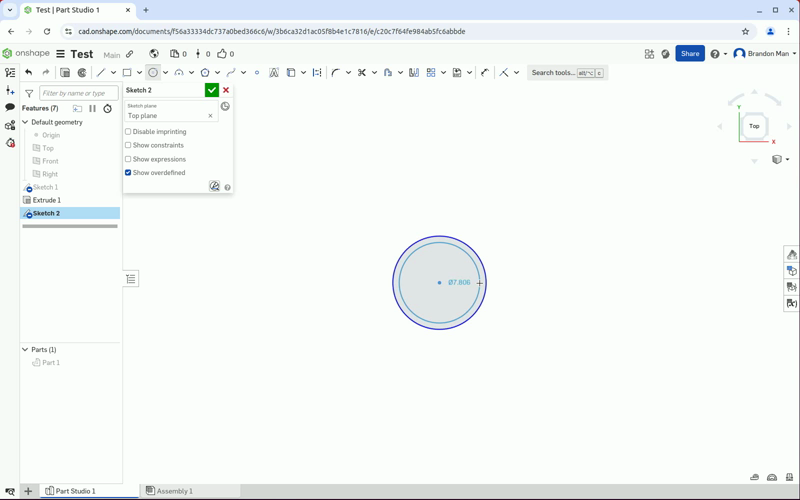
scroll(6)
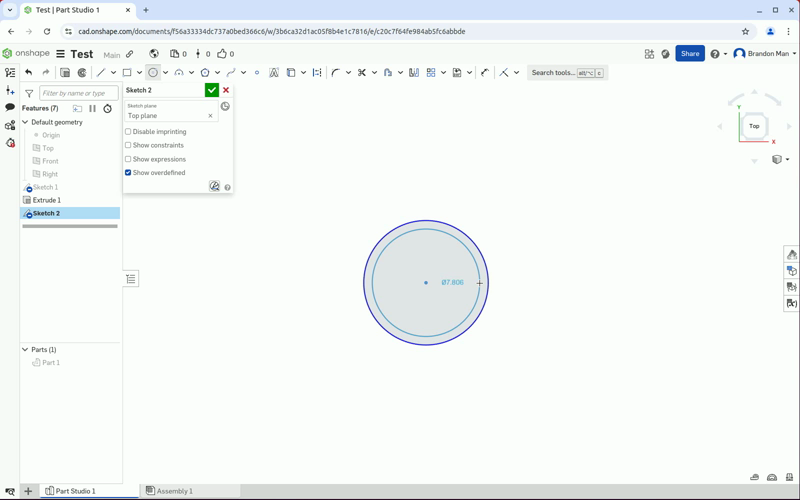
scroll(6)
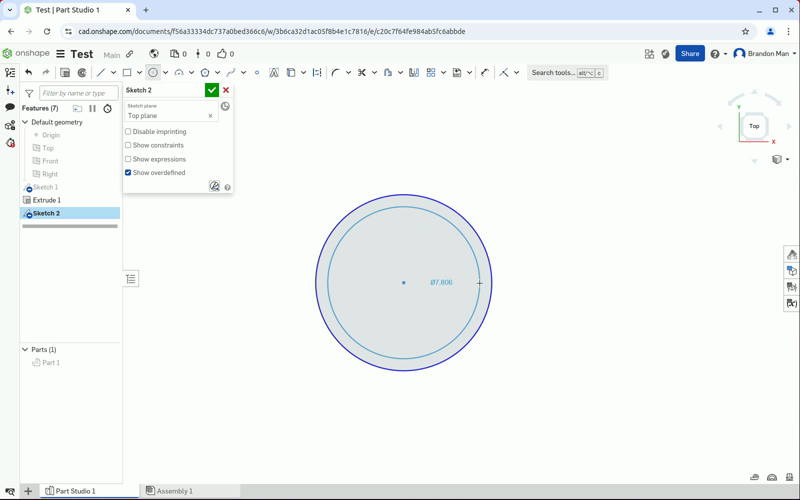
scroll(6)
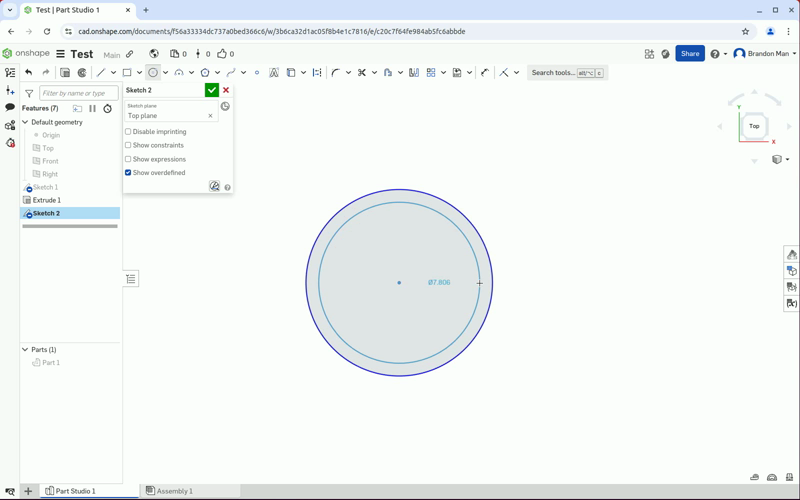
scroll(6)
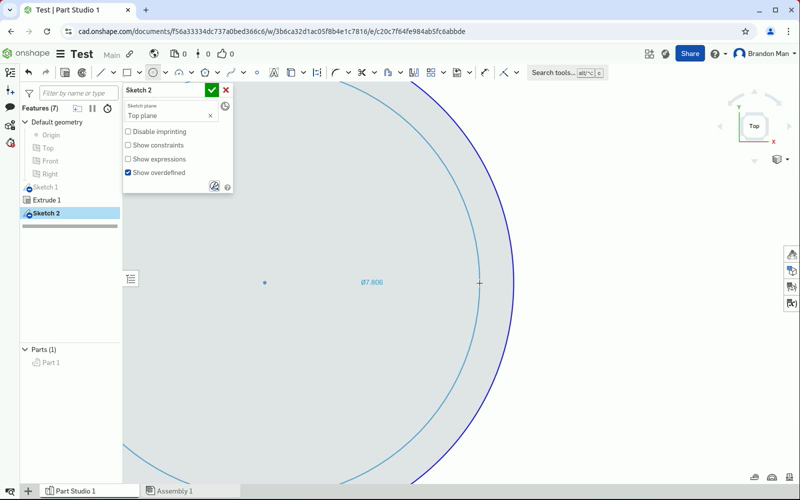
click(479, 282)
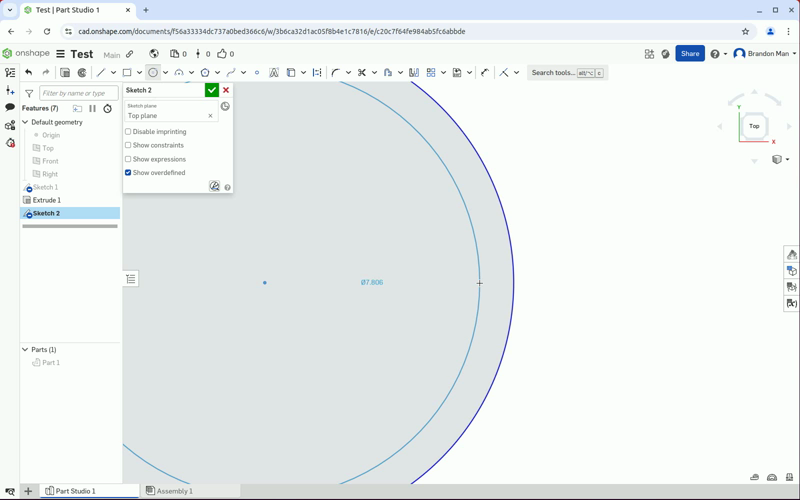
scroll(-6)
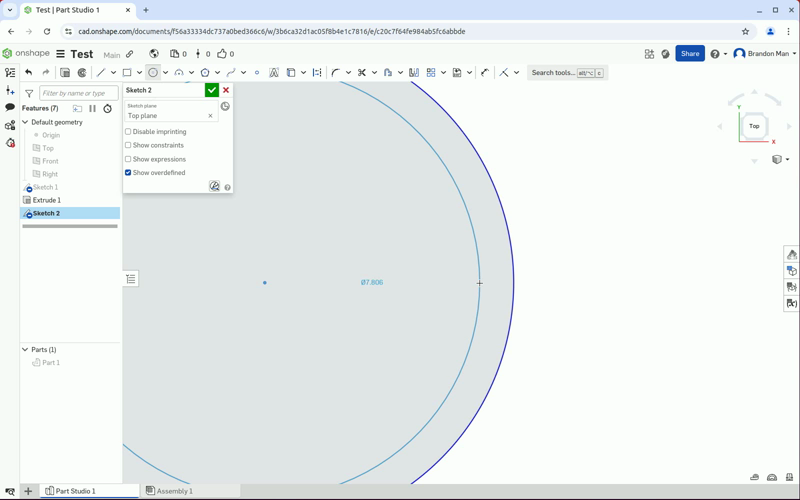
scroll(-6)
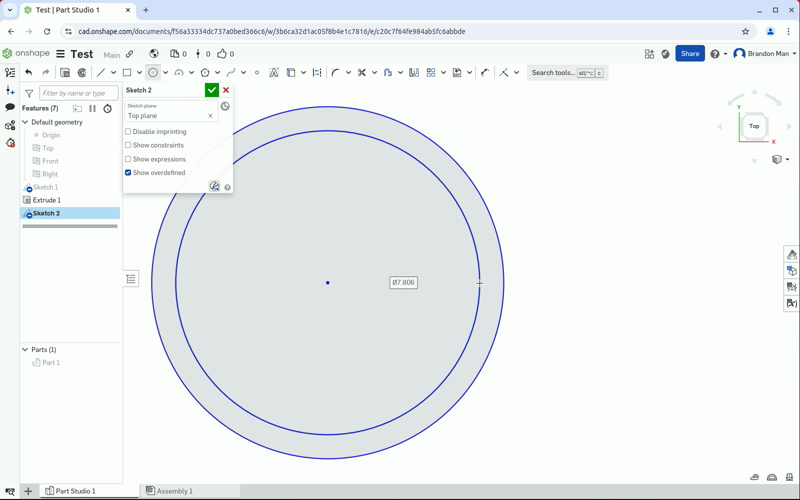
scroll(-6)
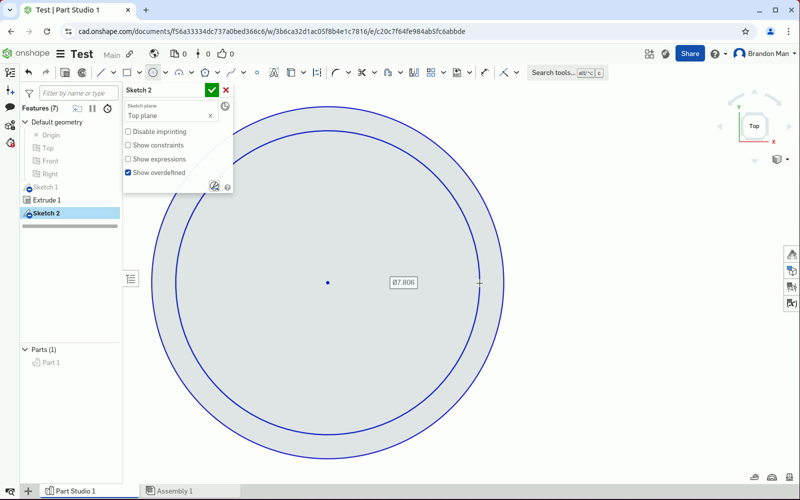
scroll(-6)
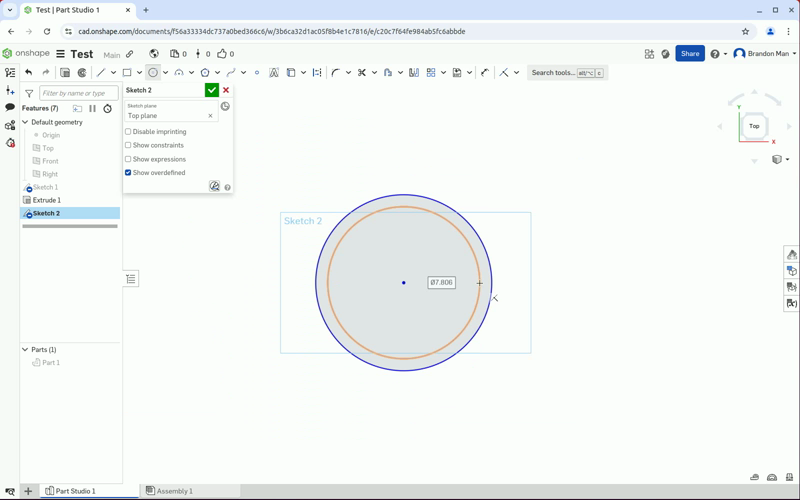
scroll(-6)
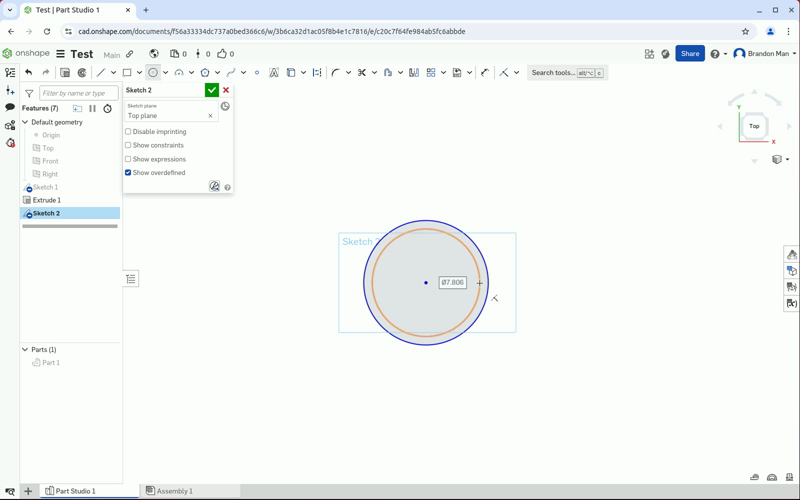
scroll(-6)
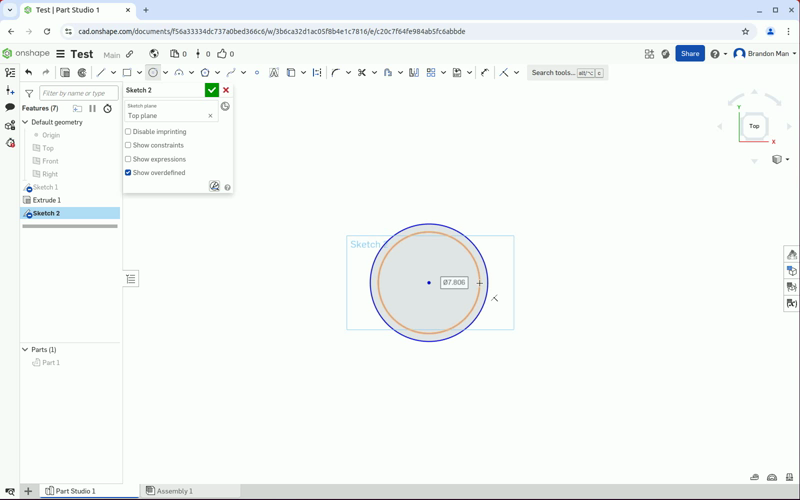
scroll(-6)
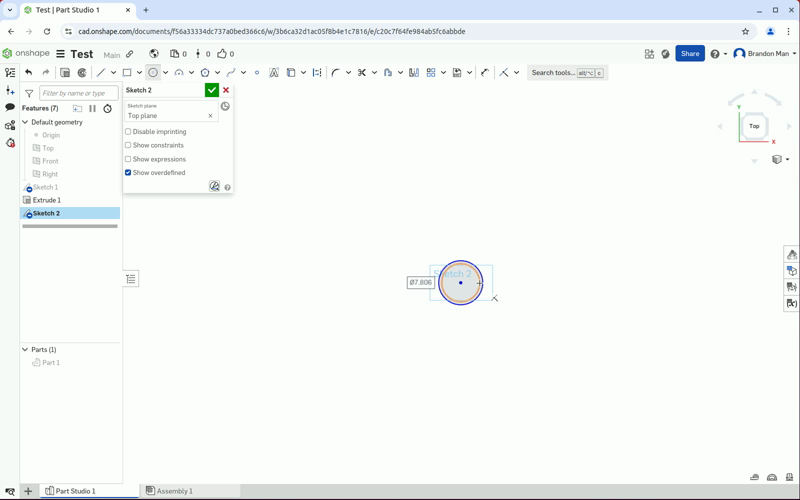
key(esc)
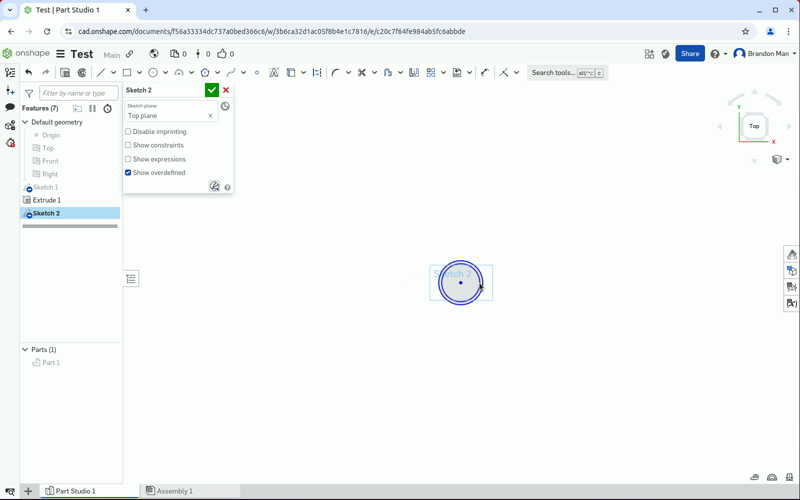
mouse_move(480, 274)
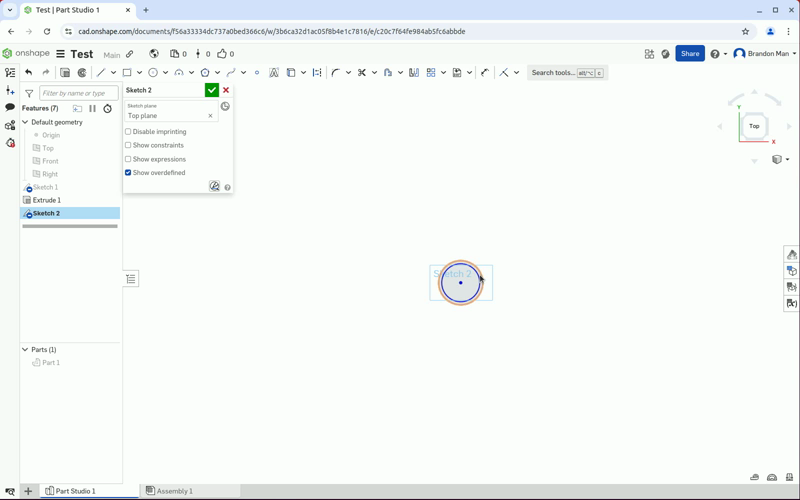
scroll(6)
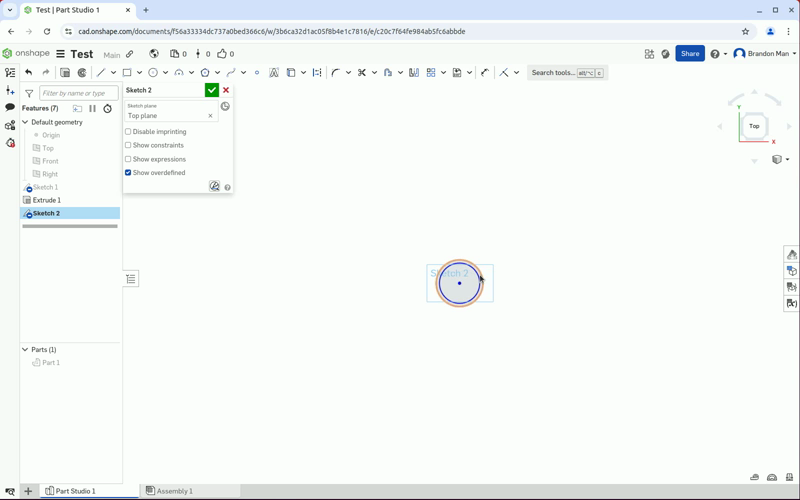
scroll(6)
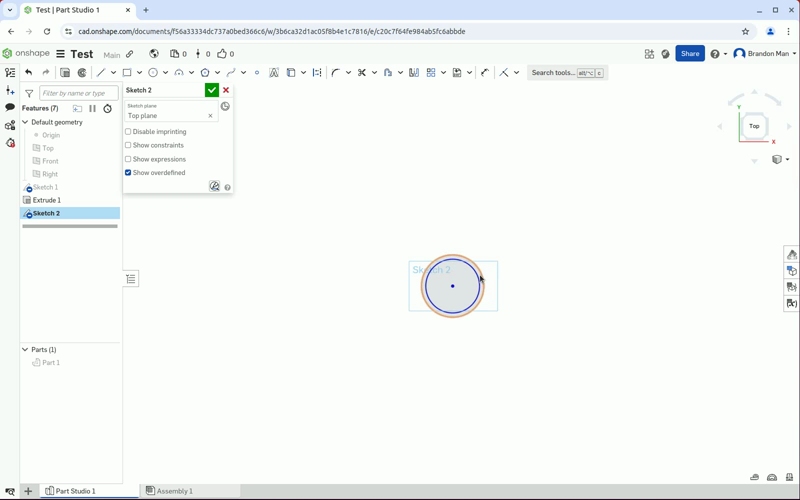
scroll(6)
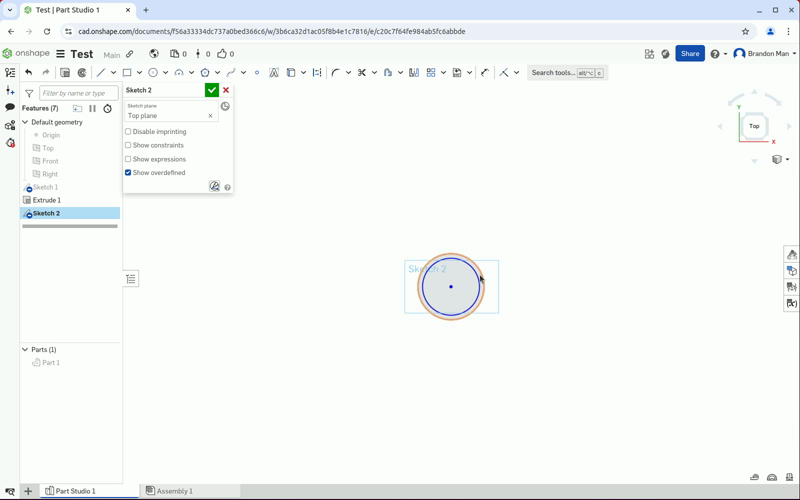
scroll(6)
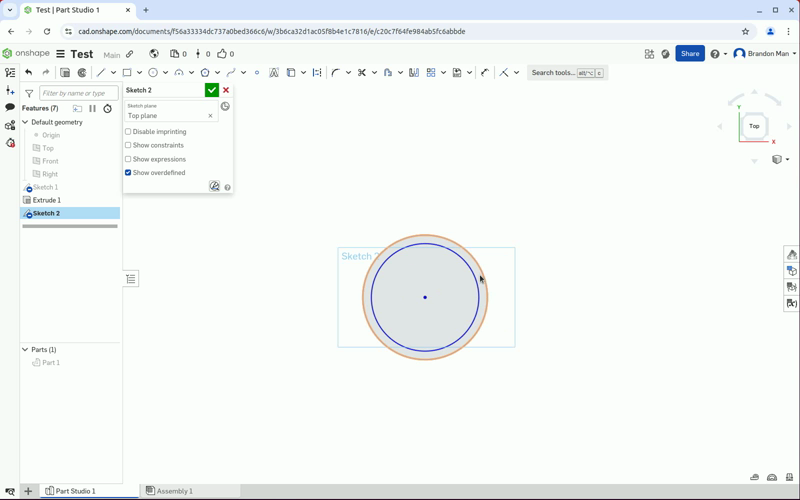
scroll(6)
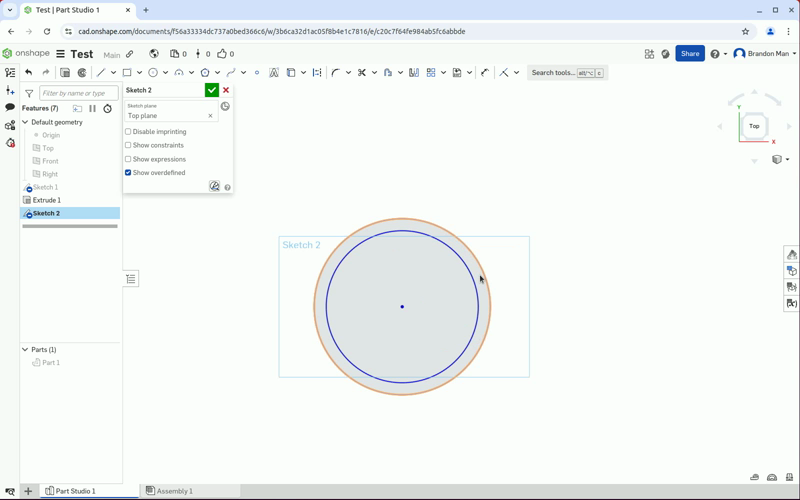
scroll(6)
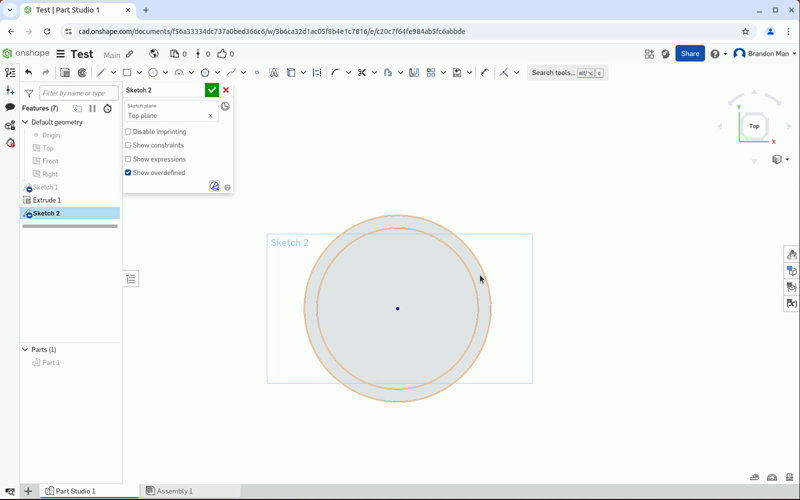
scroll(6)
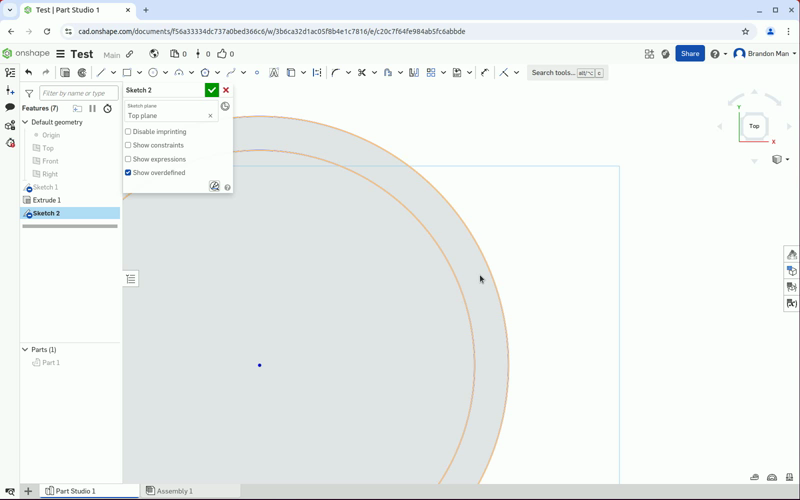
click(480, 274)
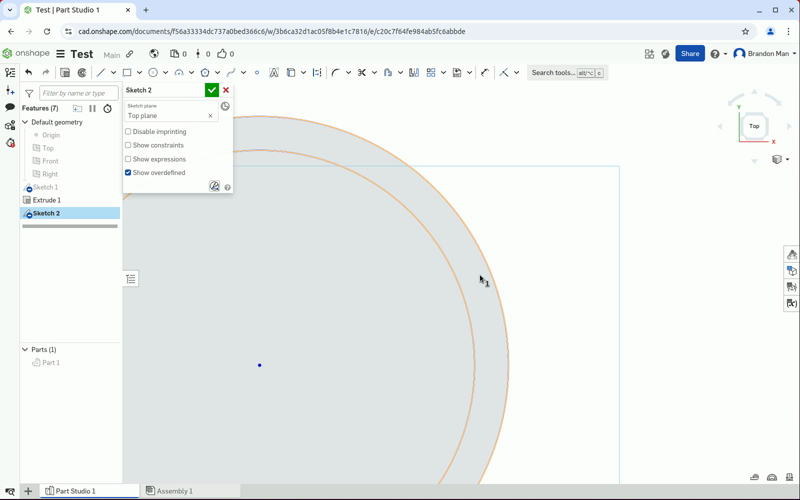
scroll(-6)
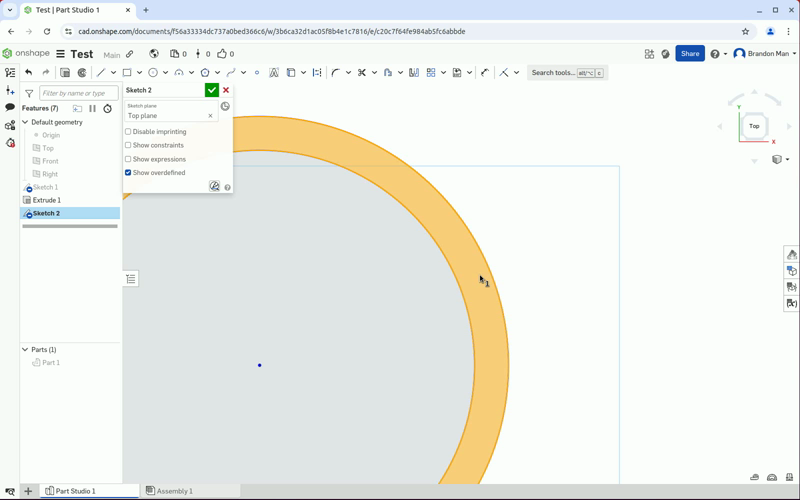
scroll(-6)
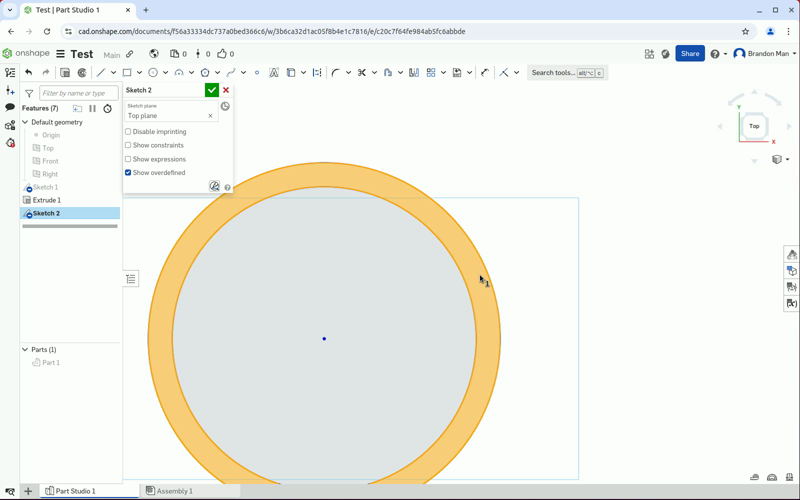
scroll(-6)
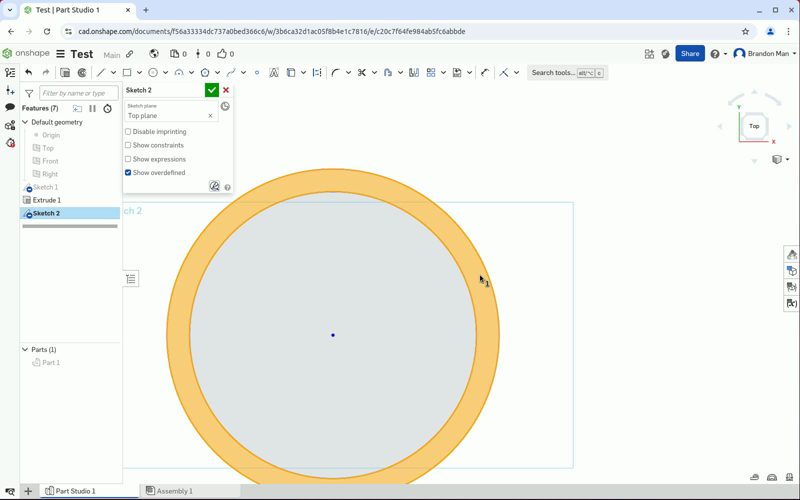
scroll(-6)
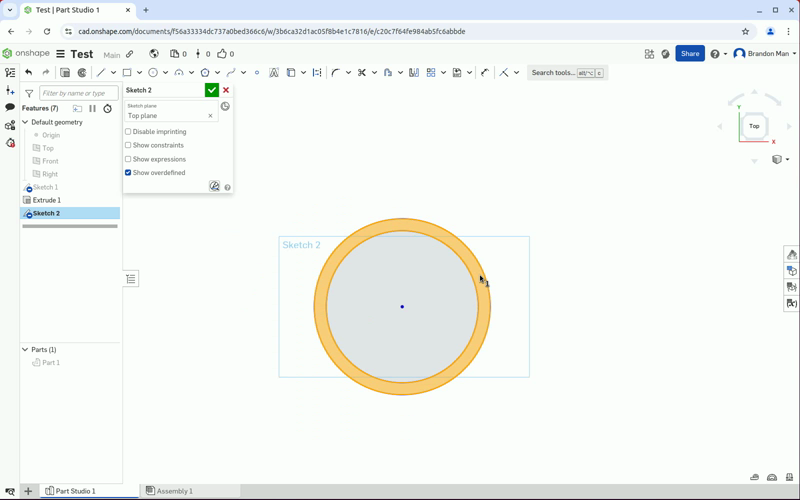
scroll(-6)
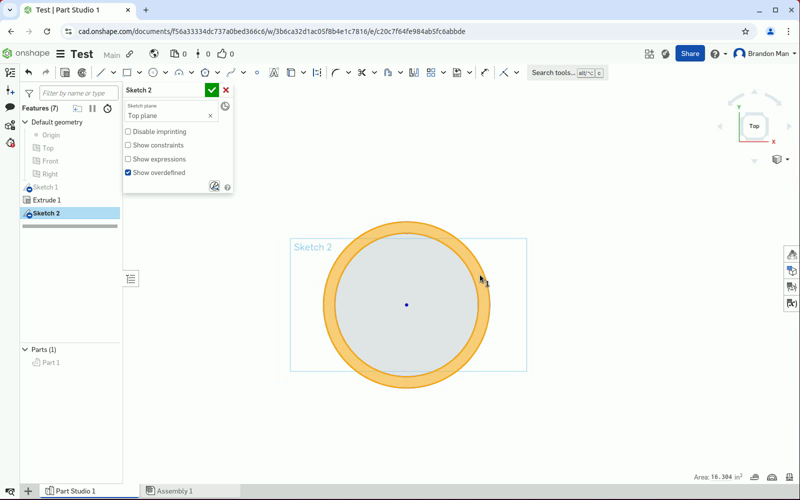
scroll(-6)
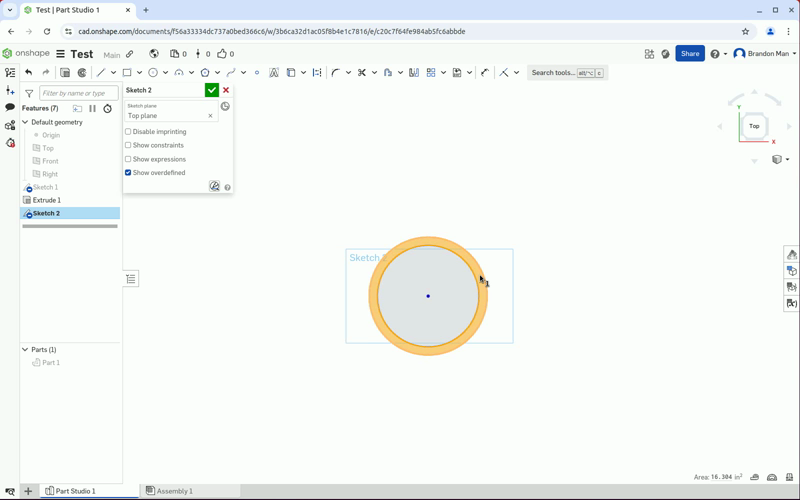
scroll(-6)
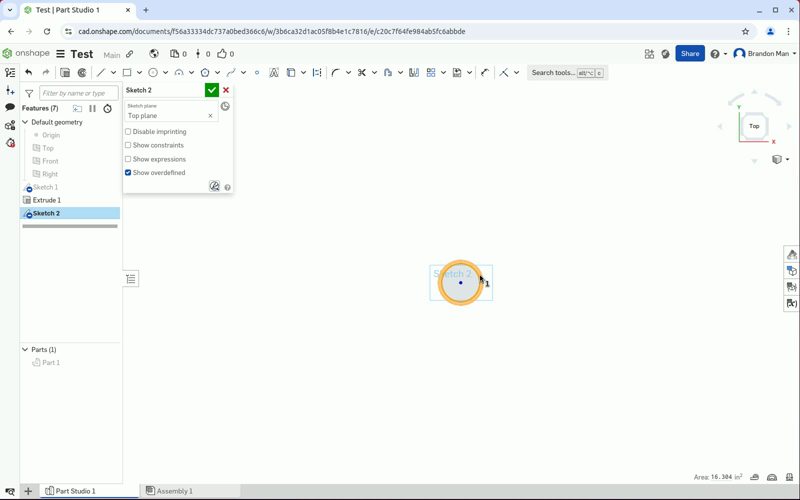
mouse_move(73, 352)
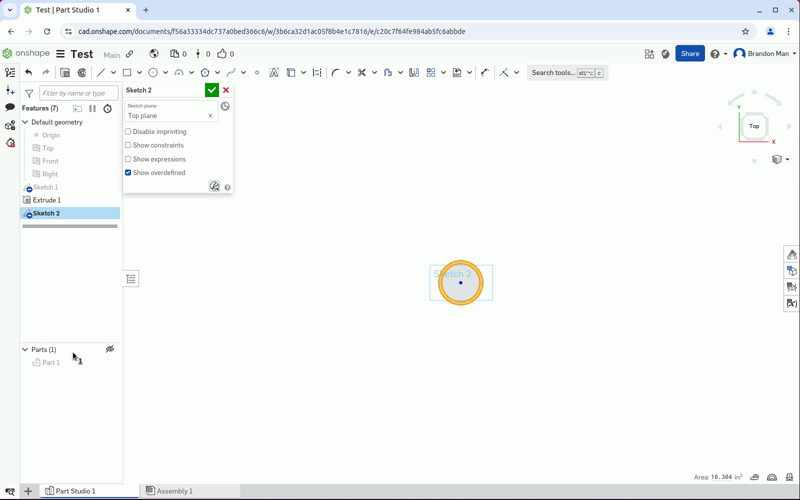
key(shift+y)
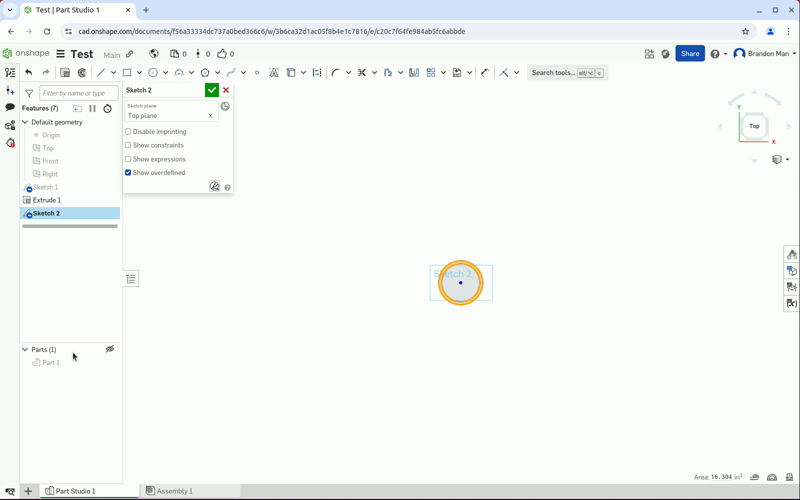
key(shift+e)
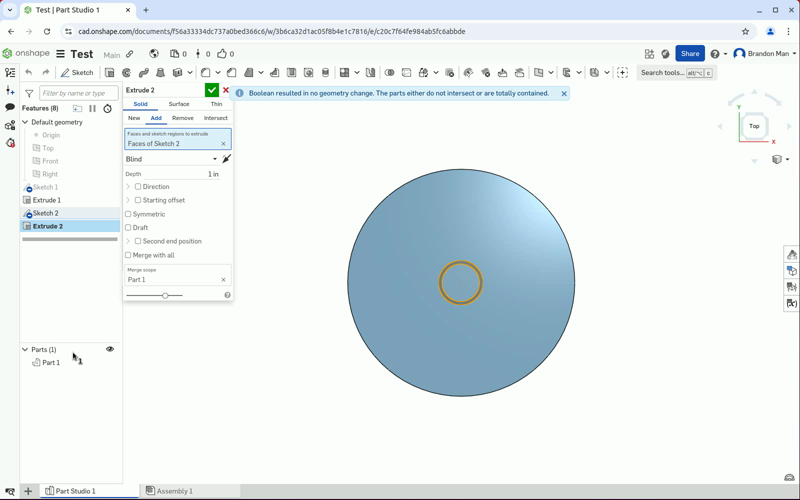
mouse_move(143, 106)
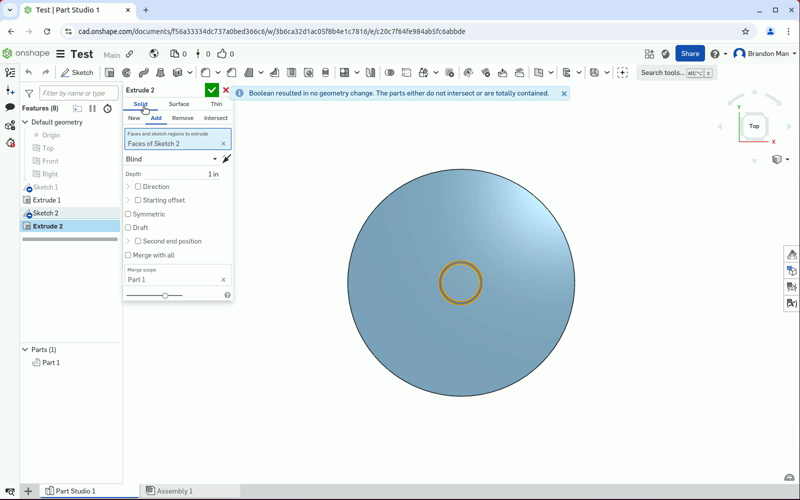
click(143, 106)
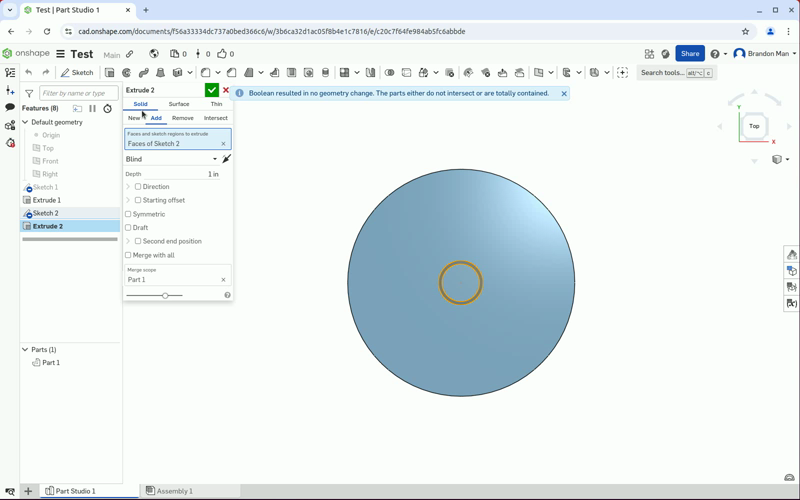
mouse_move(137, 120)
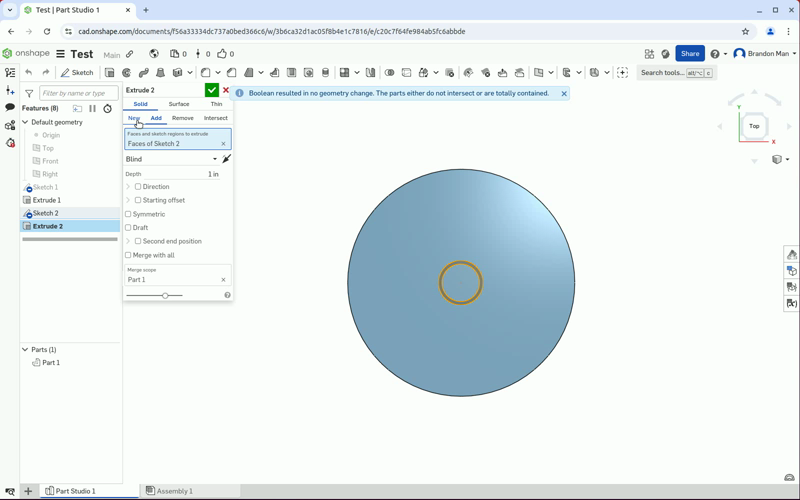
click(137, 120)
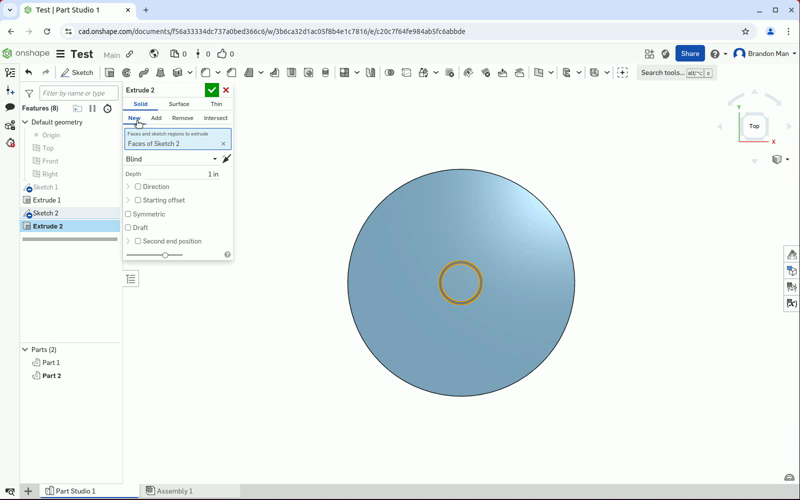
key(tab, 4)
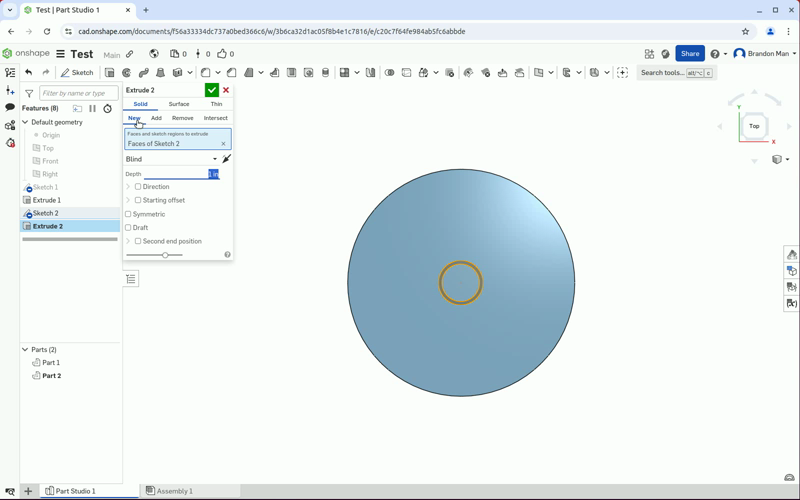
text(-0.722)
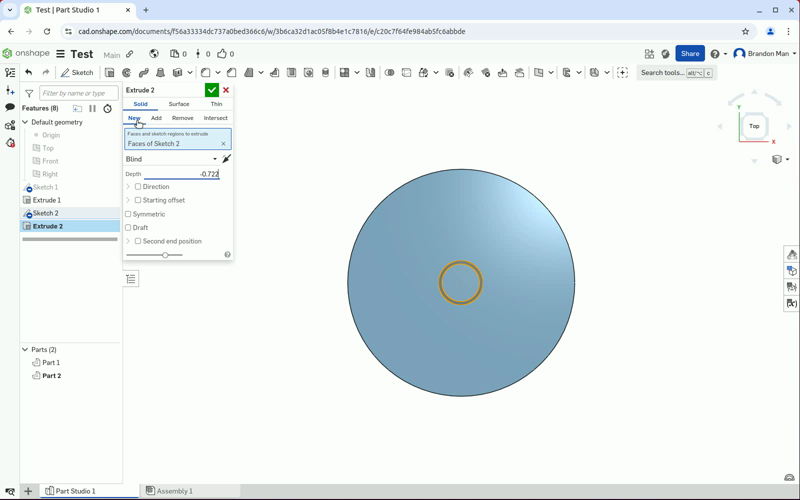
key(enter)
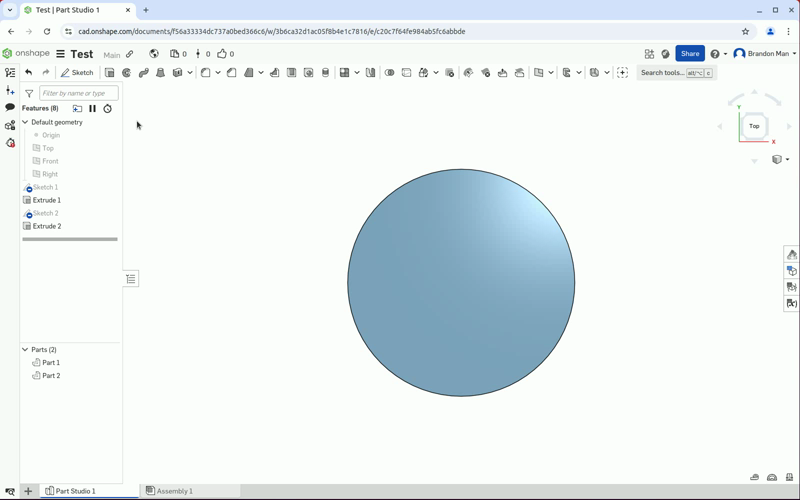
key(shift+h)
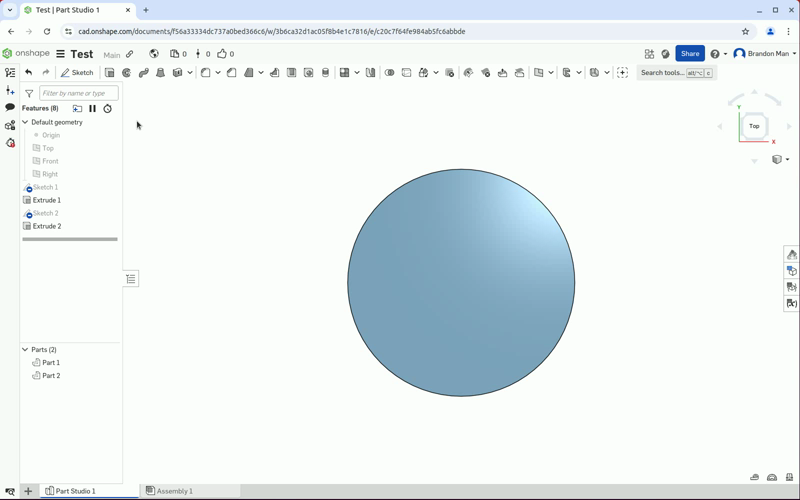
key(shift+h)
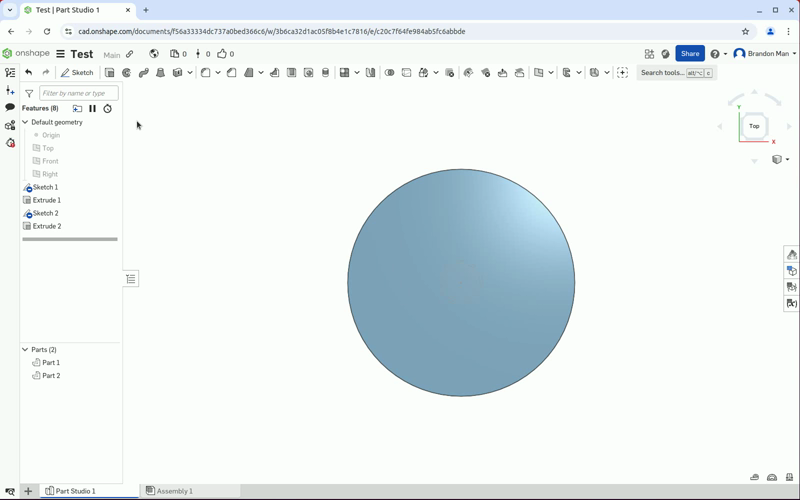
key(shift+7)
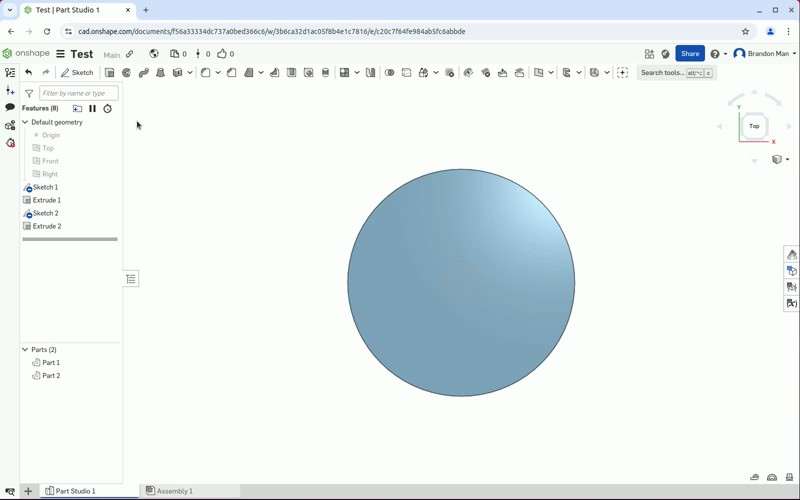
key(up, 3)
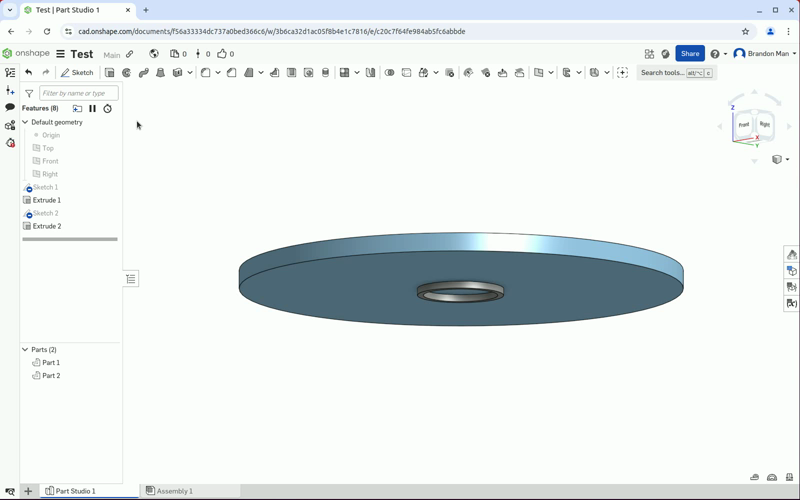
key(left, 3)
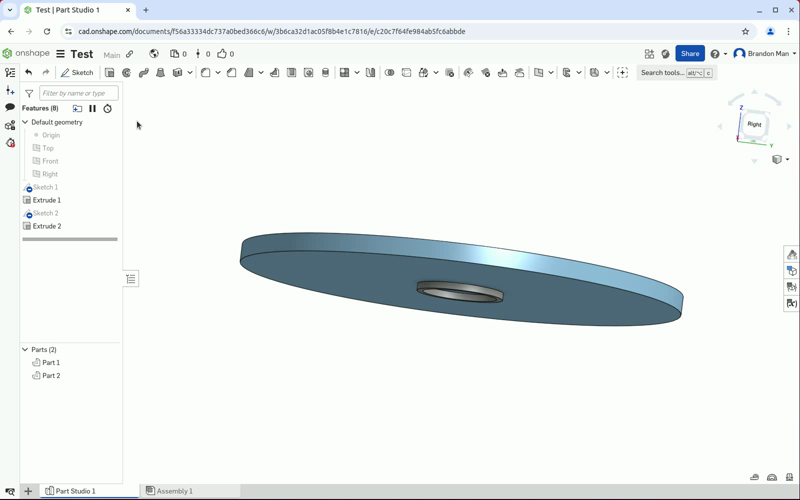
key(right, 3)
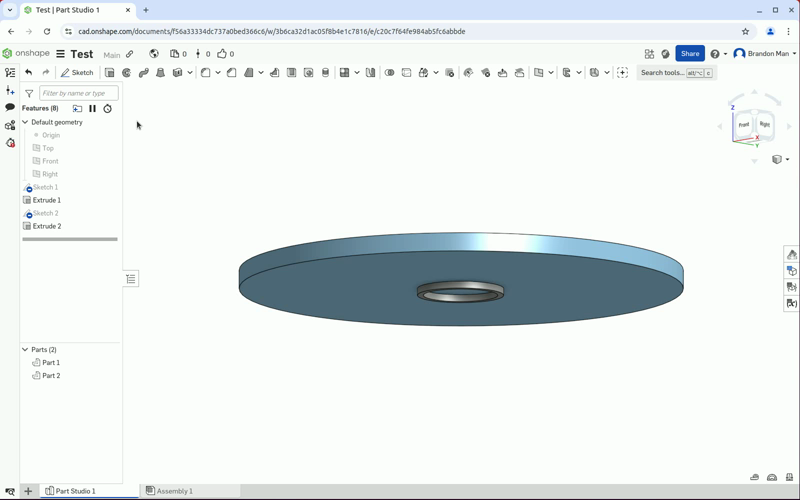
key(down, 3)
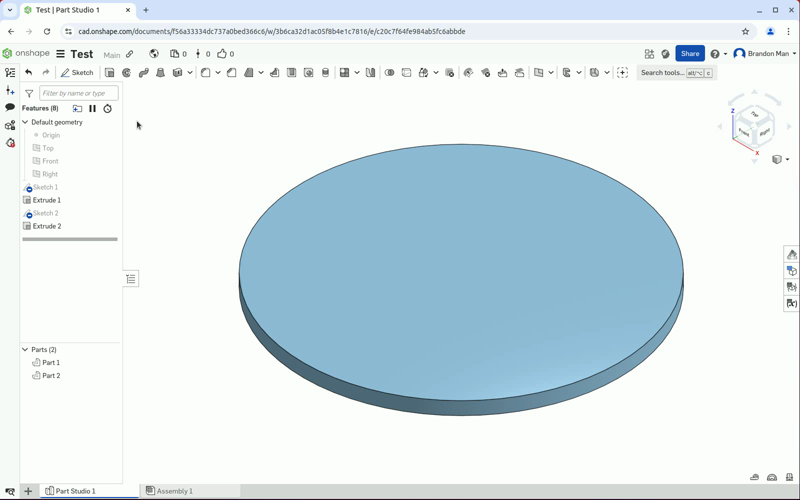
mouse_move(73, 189)
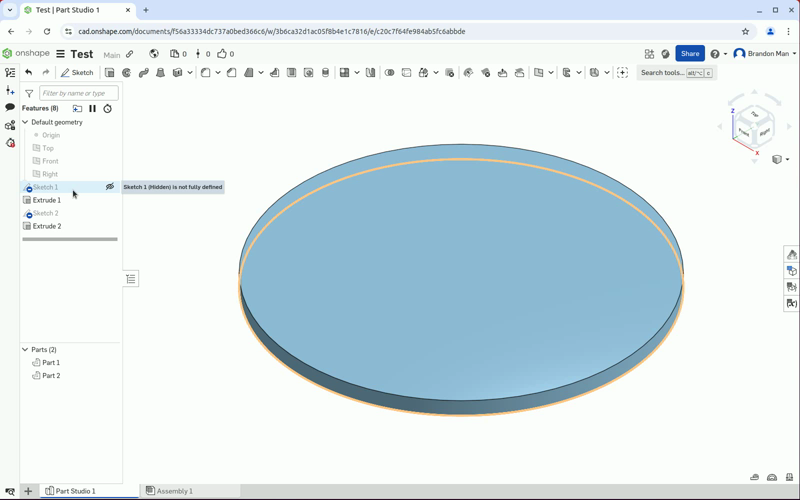
click(73, 189)